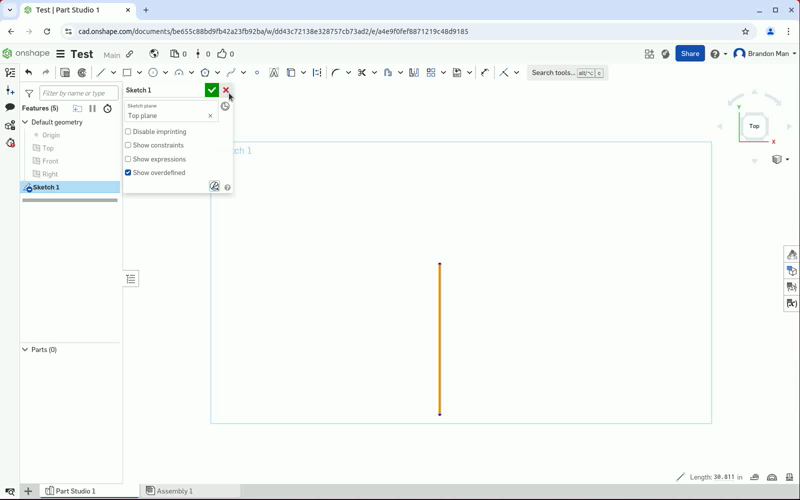
key(shift+h)
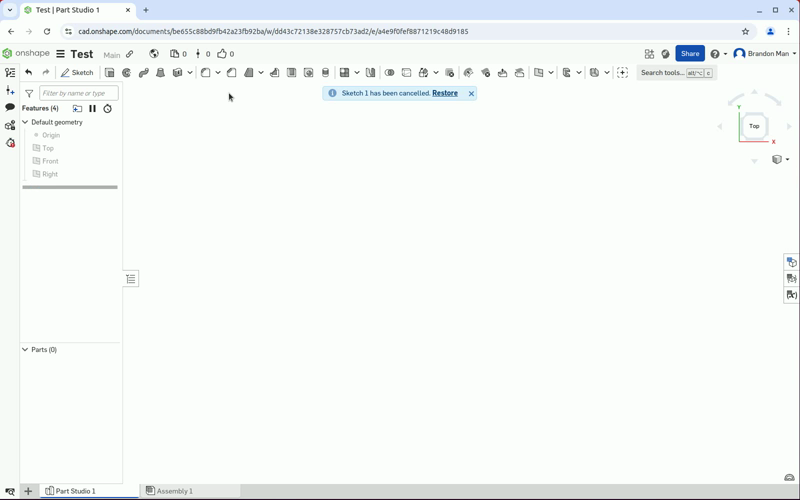
mouse_move(73, 352)
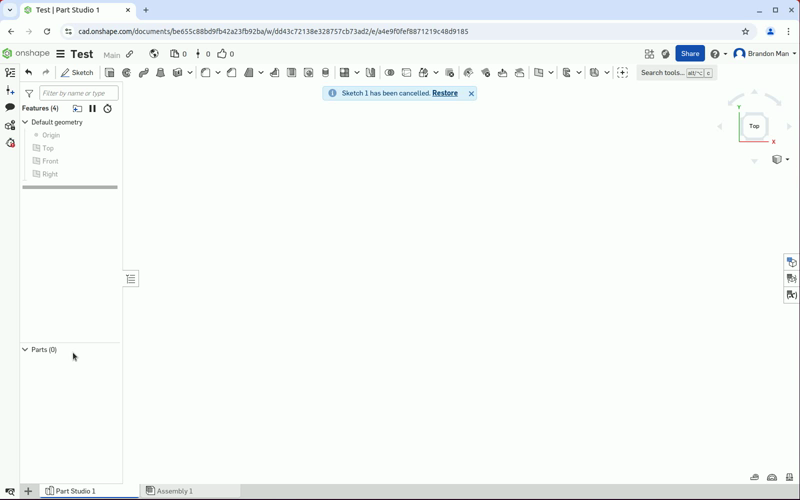
key(y)
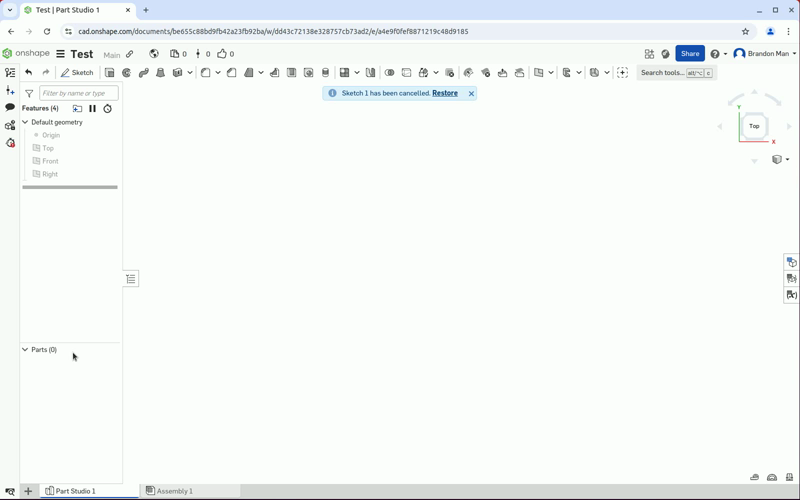
key(shift+p)
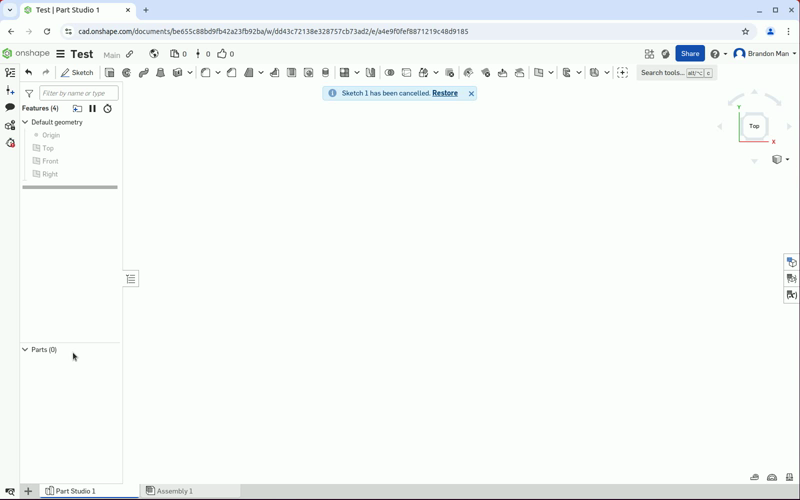
key(space)
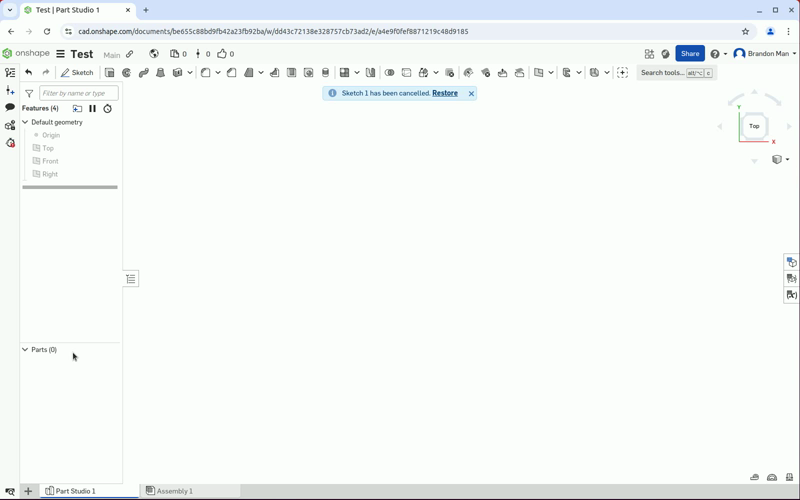
key_down(shift)
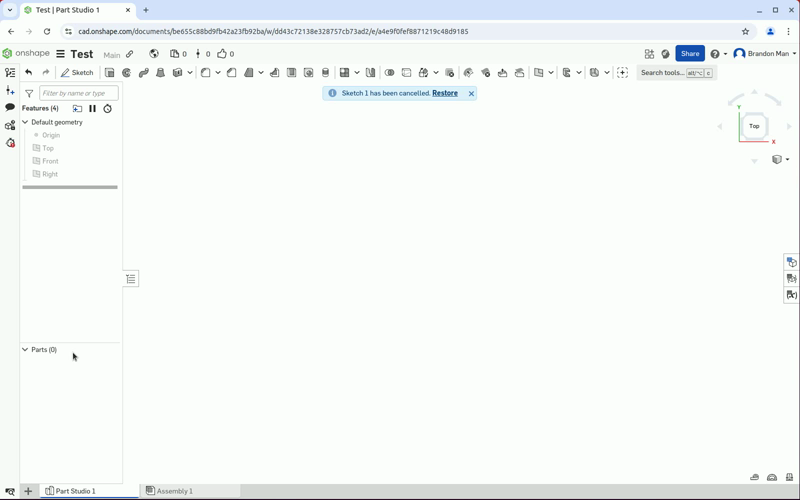
key(up)
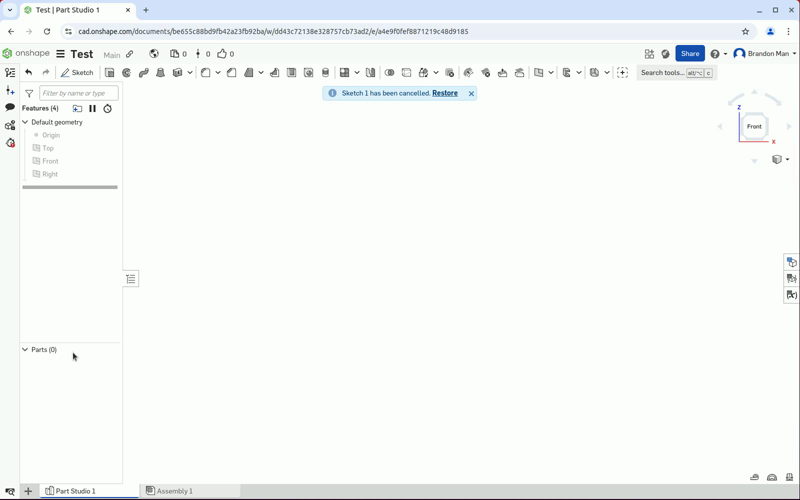
key_up(shift)
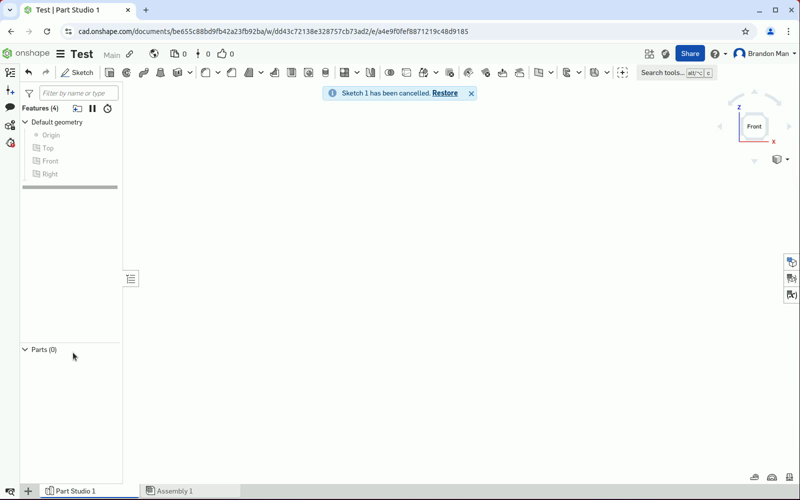
mouse_move(73, 352)
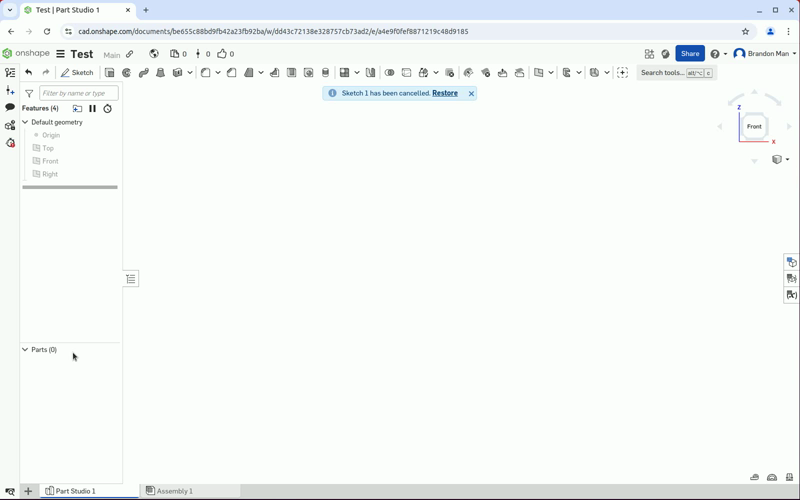
key(shift+y)
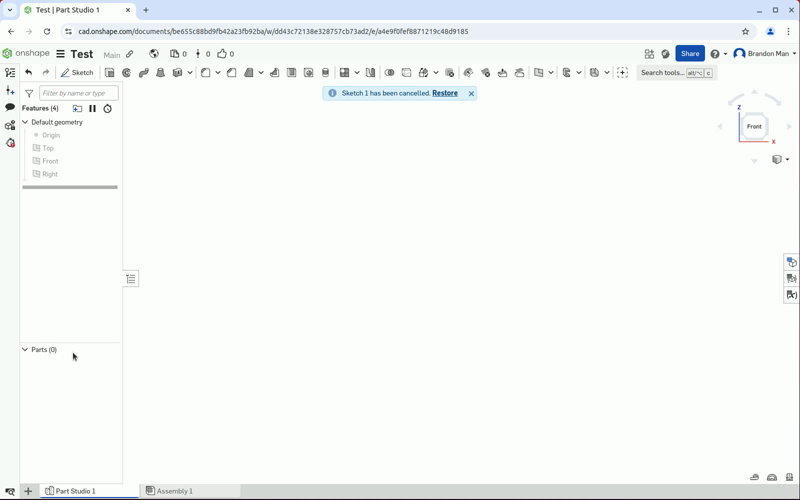
key(shift+s)
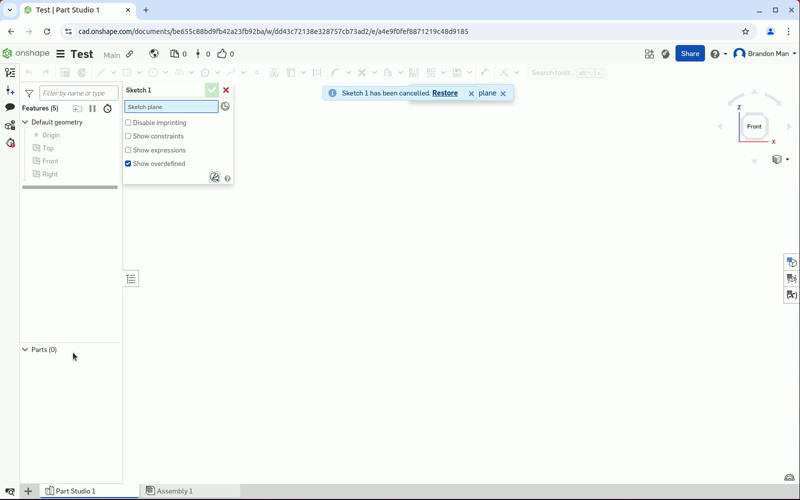
mouse_move(73, 163)
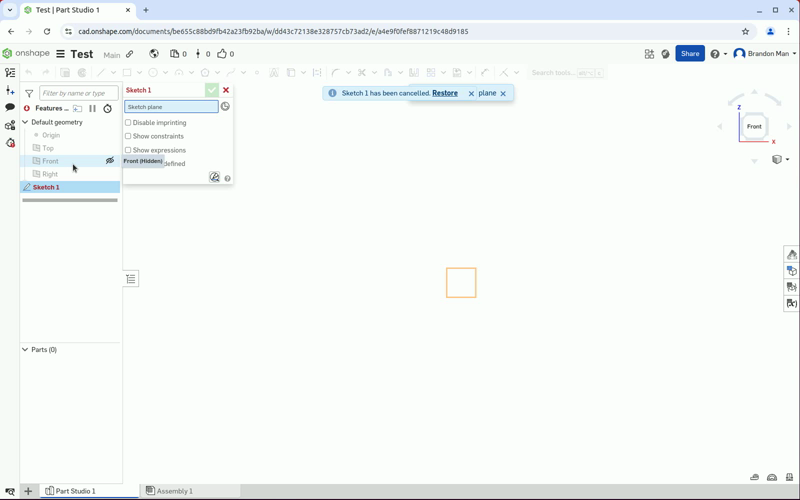
click(73, 163)
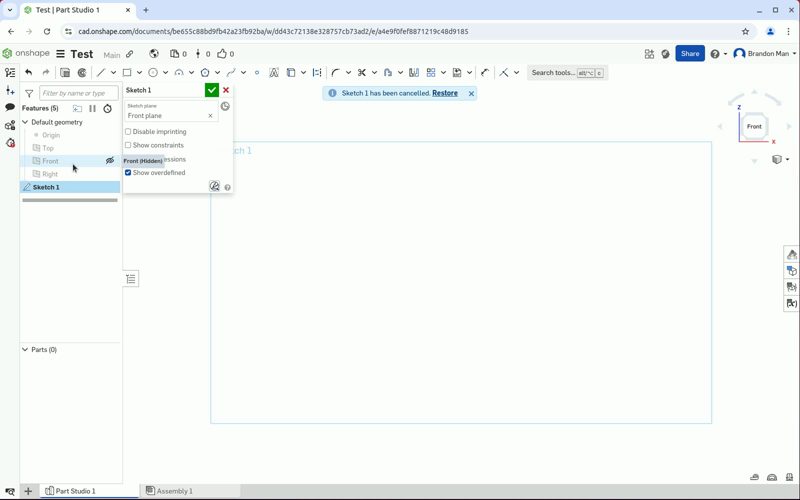
mouse_move(73, 352)
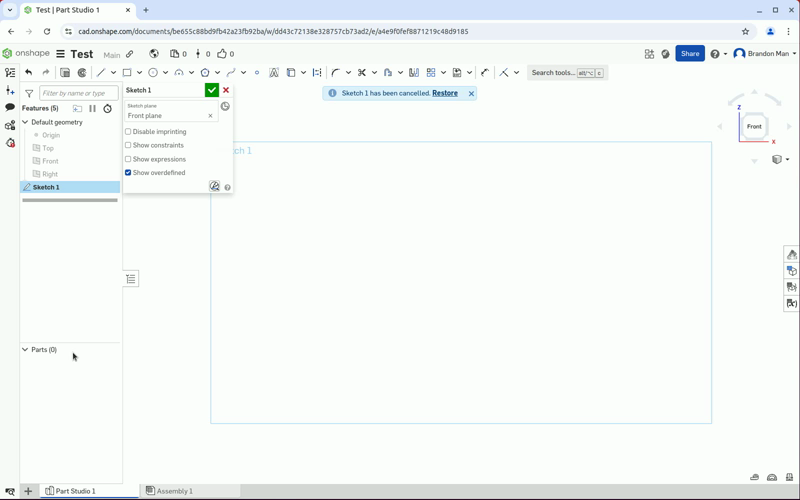
key(y)
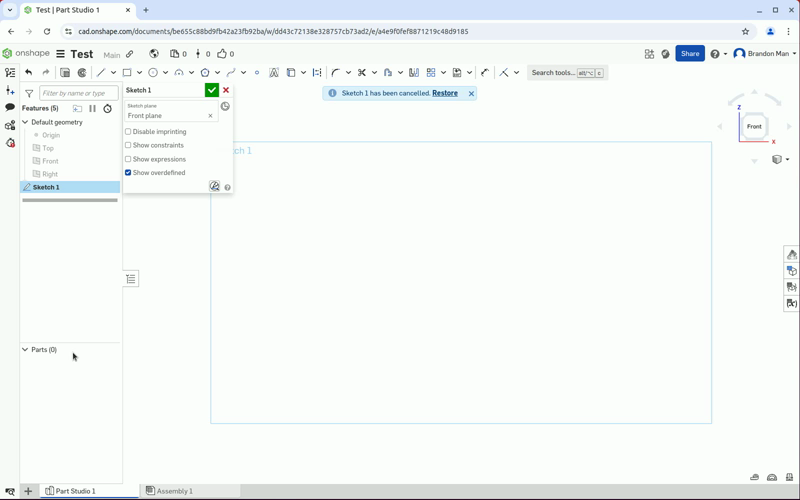
key(l)
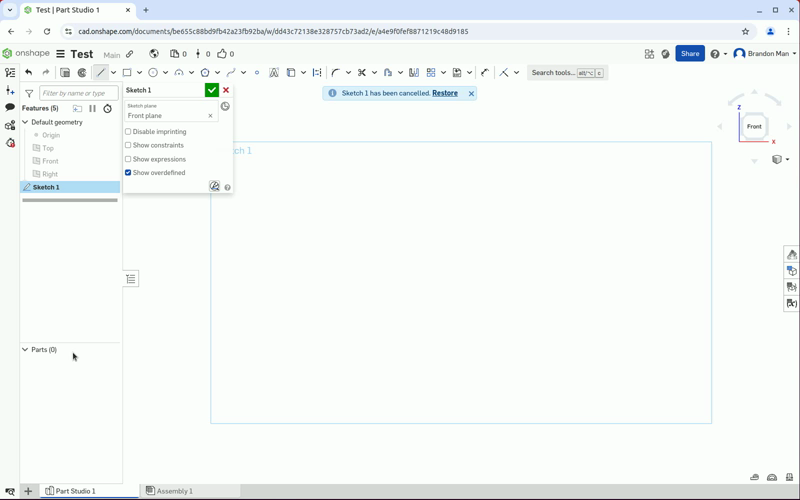
key_down(shift)
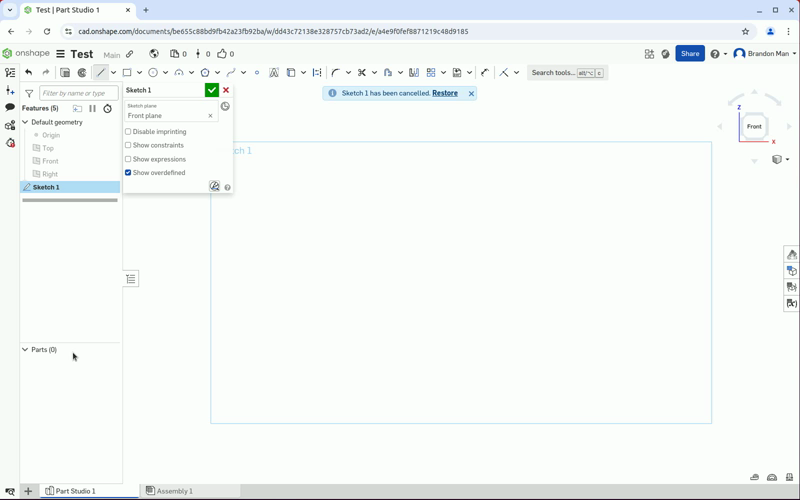
mouse_move(393, 318)
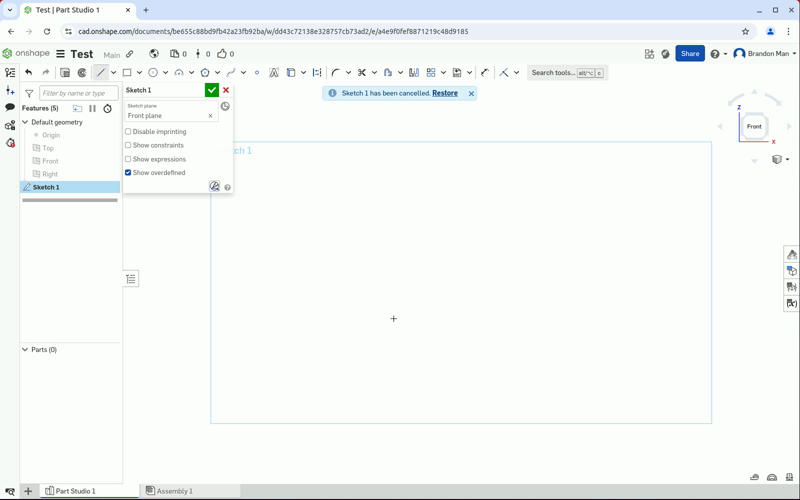
click(393, 318)
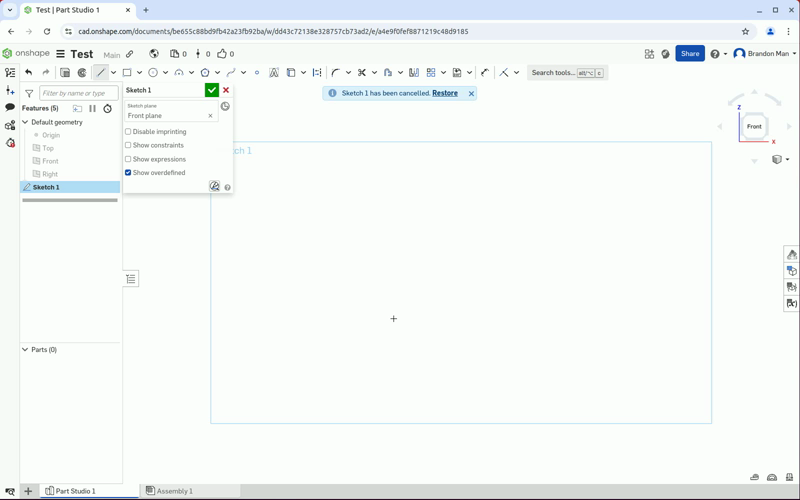
key_up(shift)
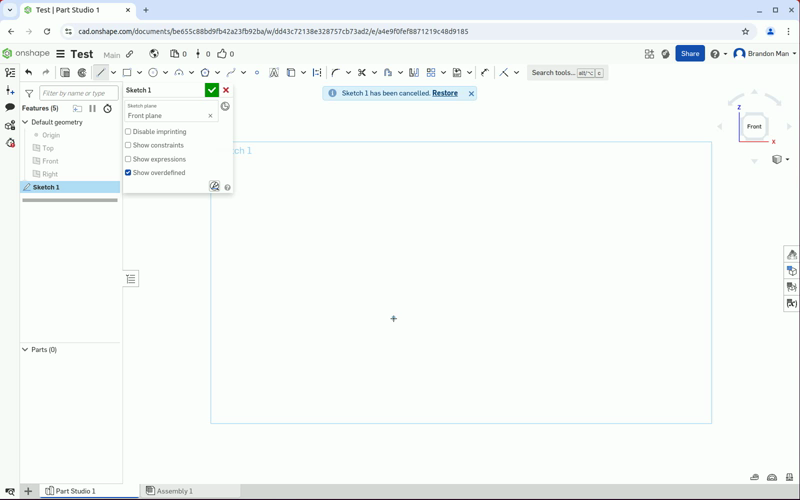
key_down(shift)
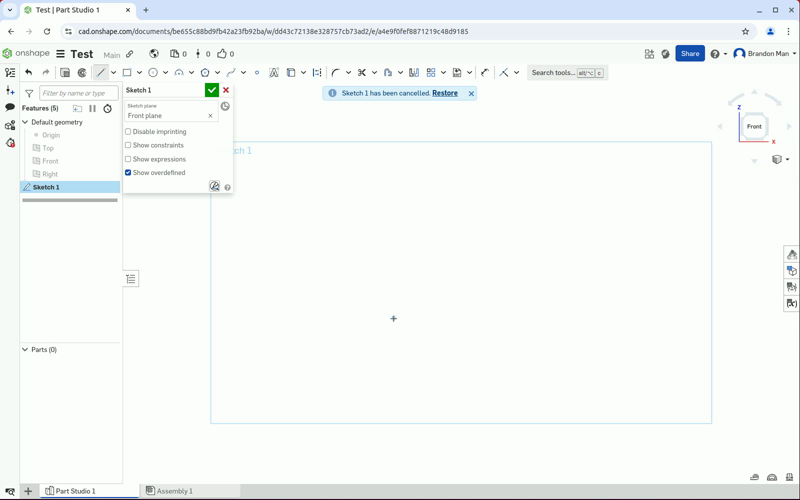
mouse_move(467, 318)
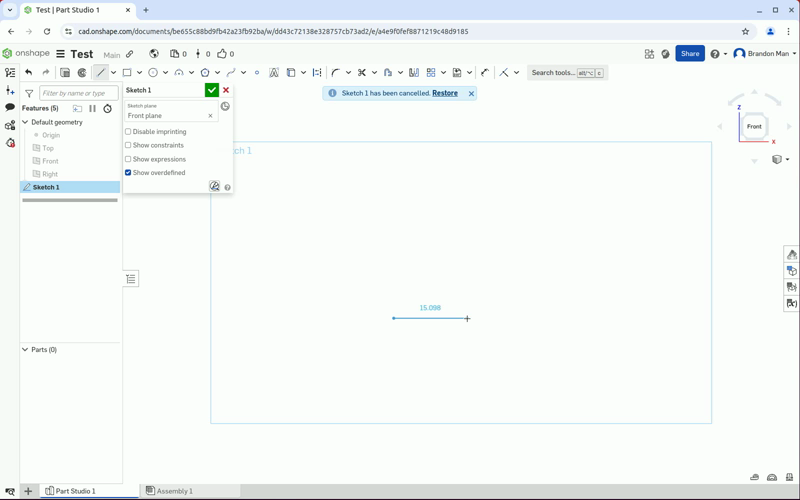
click(467, 318)
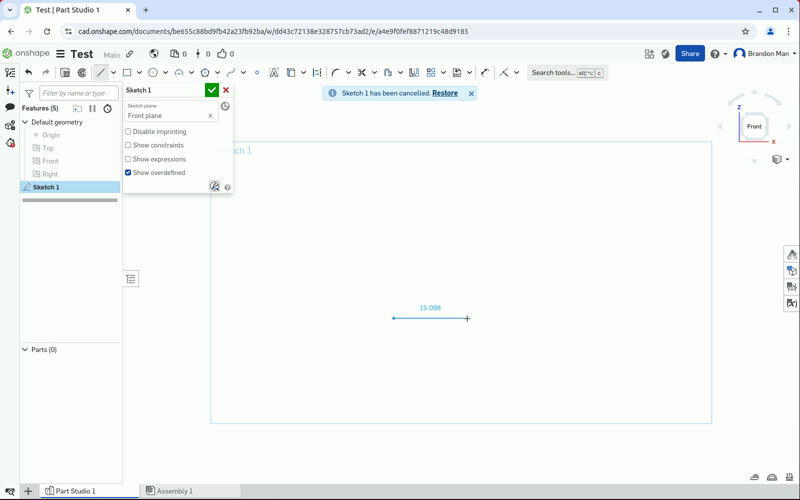
key_up(shift)
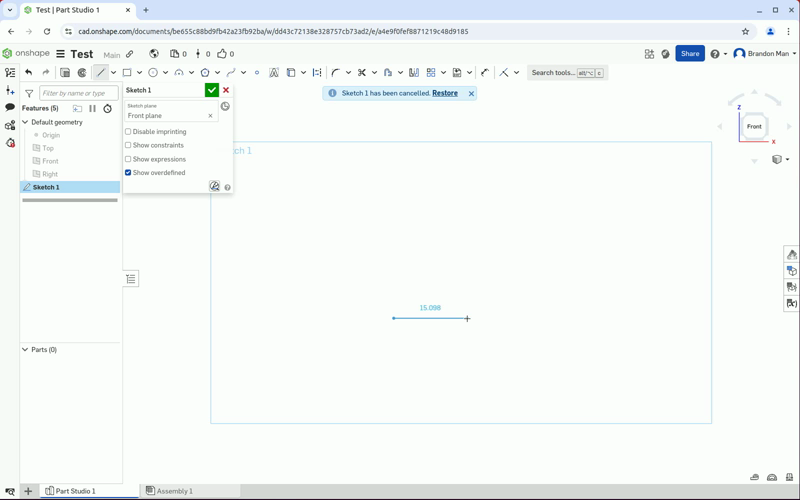
key_down(shift)
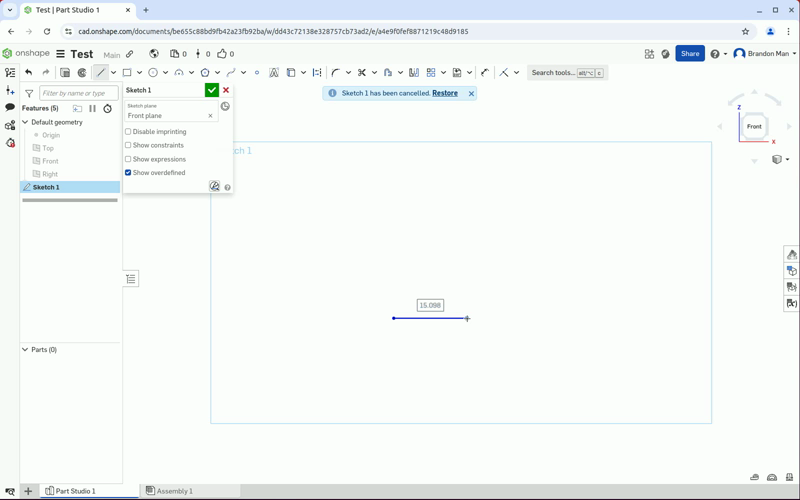
mouse_move(497, 318)
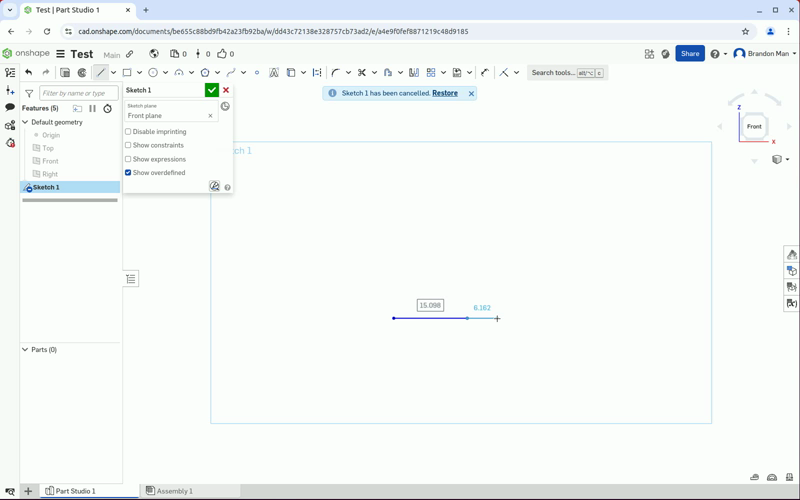
mouse_move(467, 264)
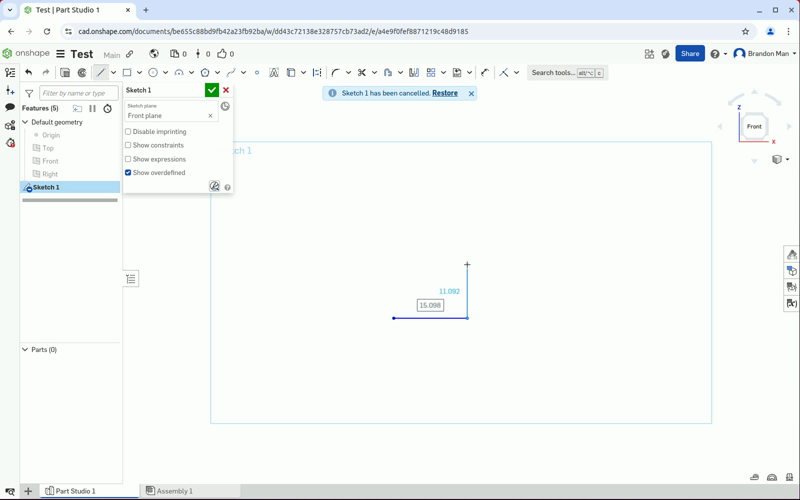
click(467, 264)
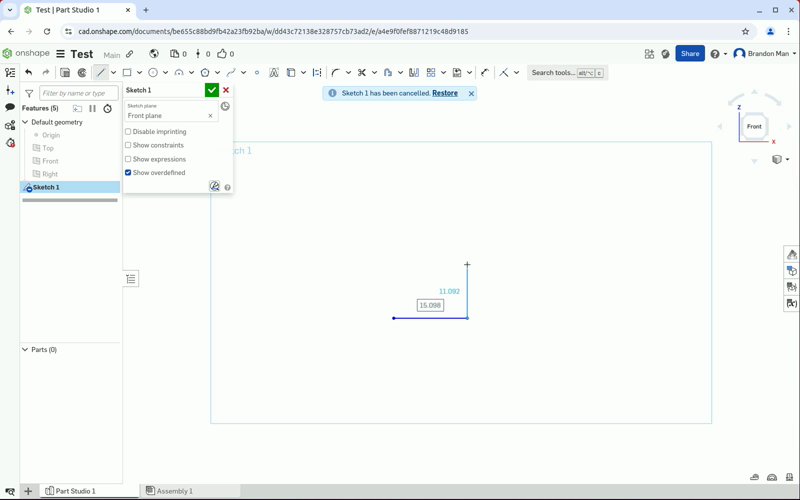
key_up(shift)
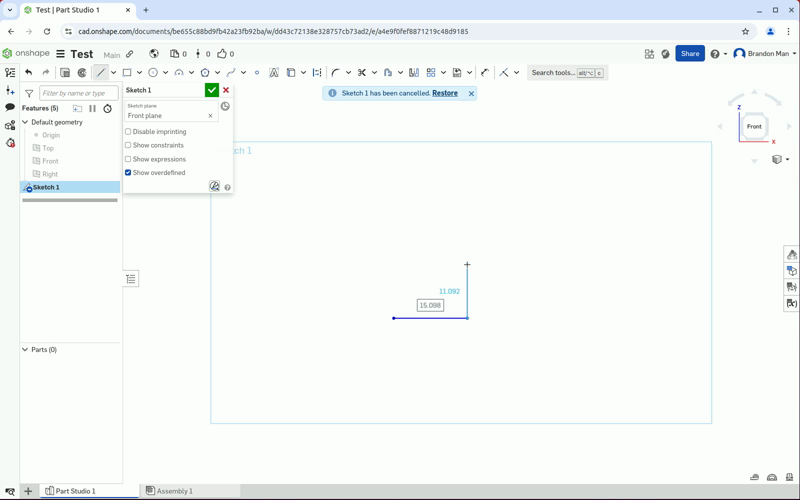
key_down(shift)
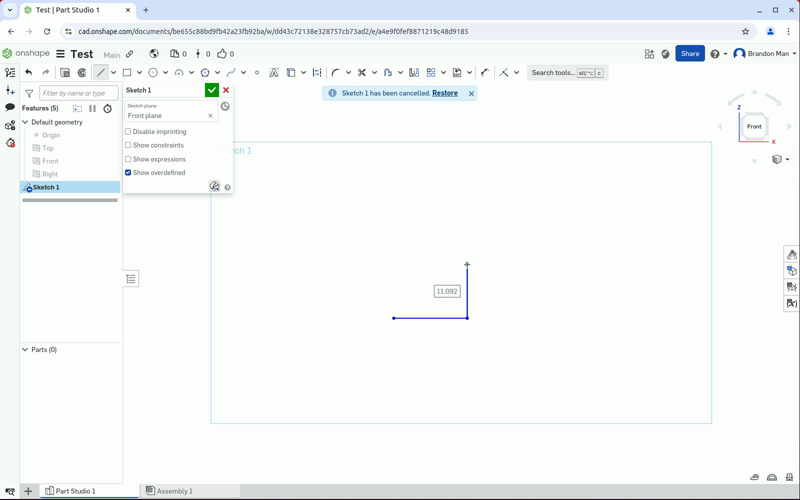
mouse_move(393, 264)
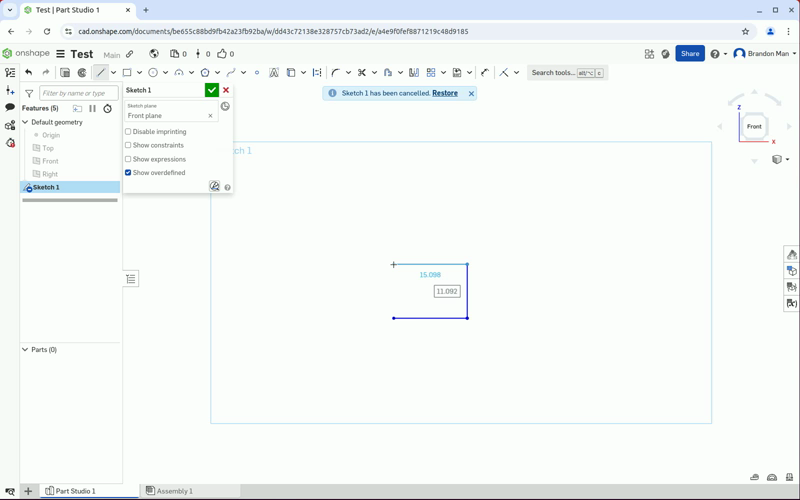
click(393, 264)
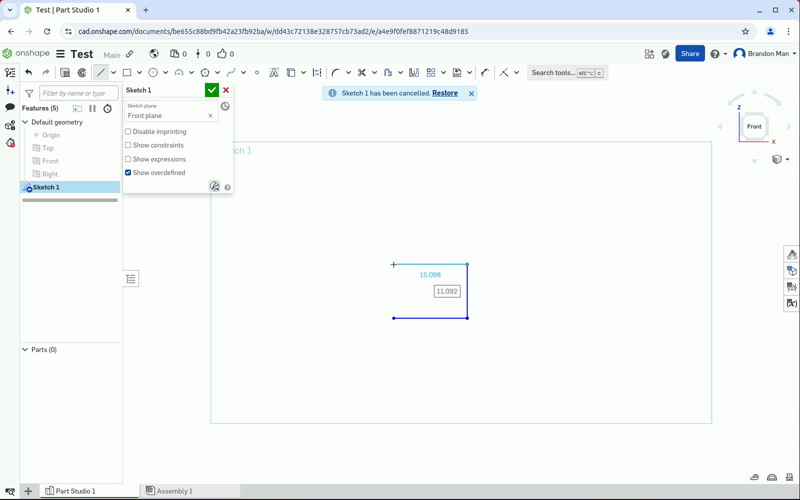
key_up(shift)
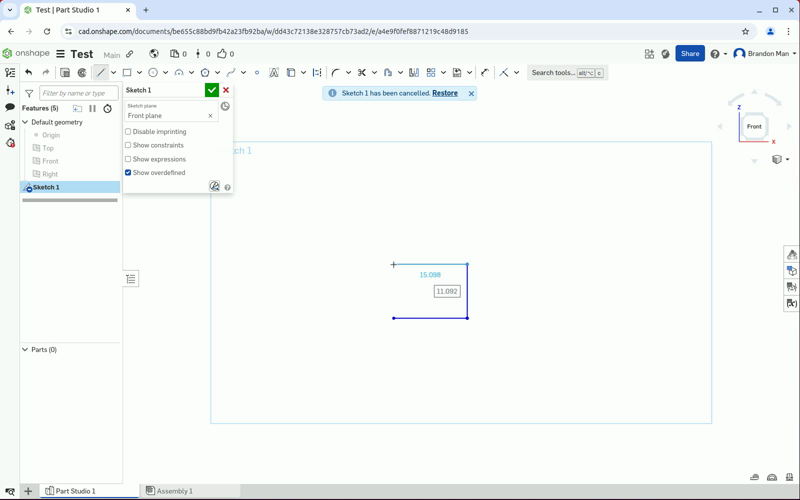
mouse_move(423, 264)
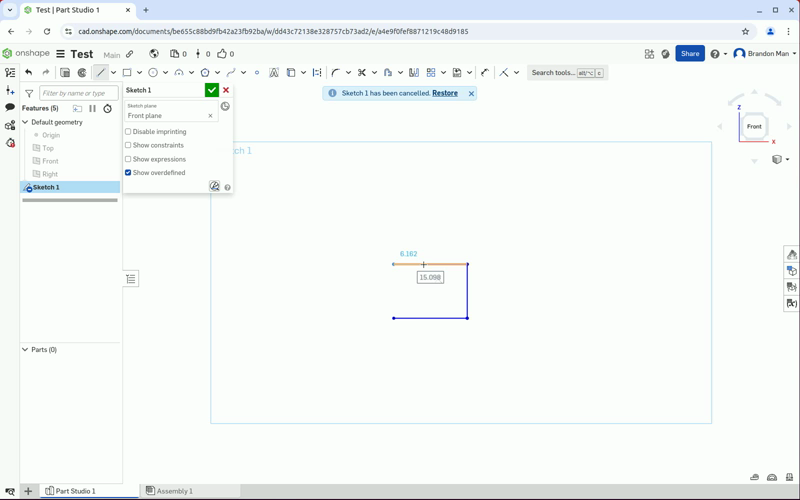
key_down(shift)
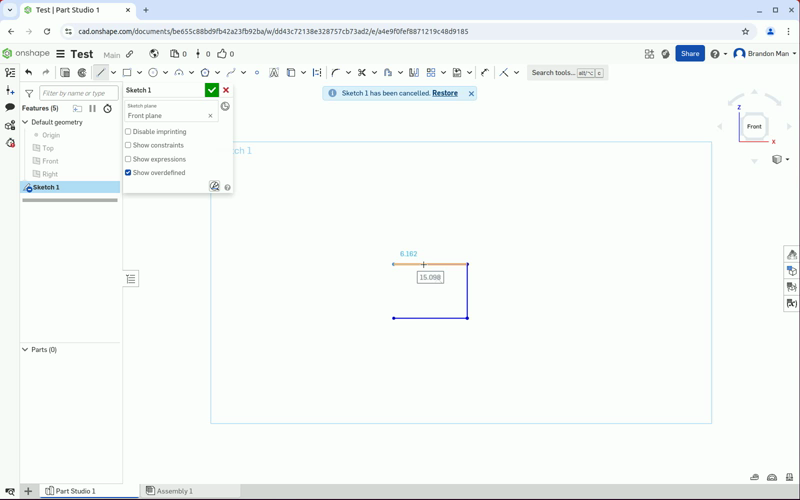
mouse_move(393, 318)
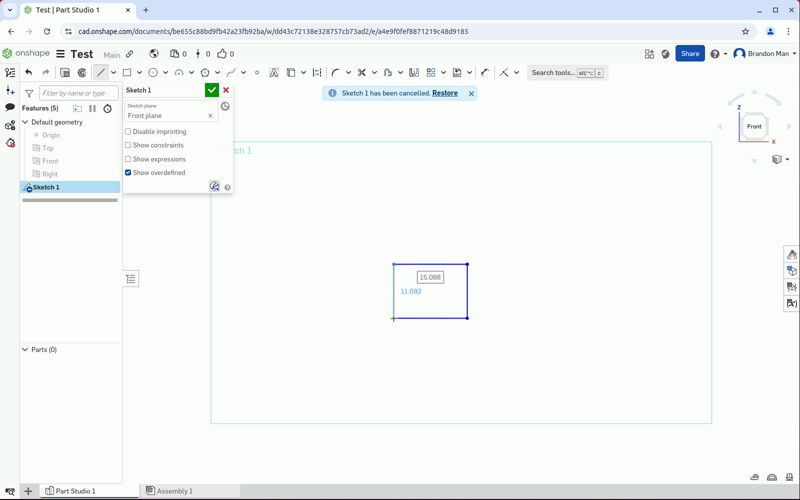
key_up(shift)
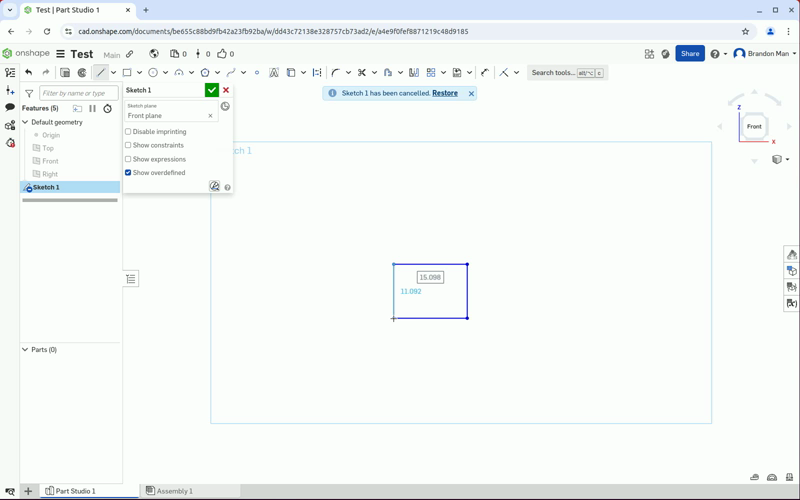
click(393, 318)
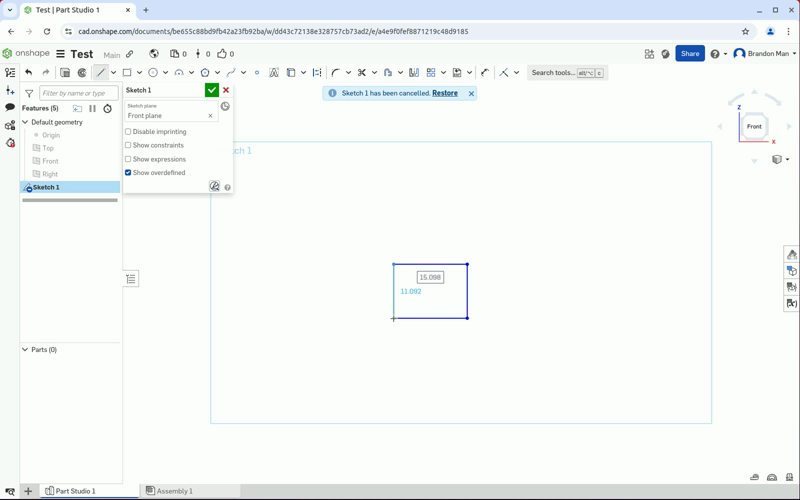
key(esc)
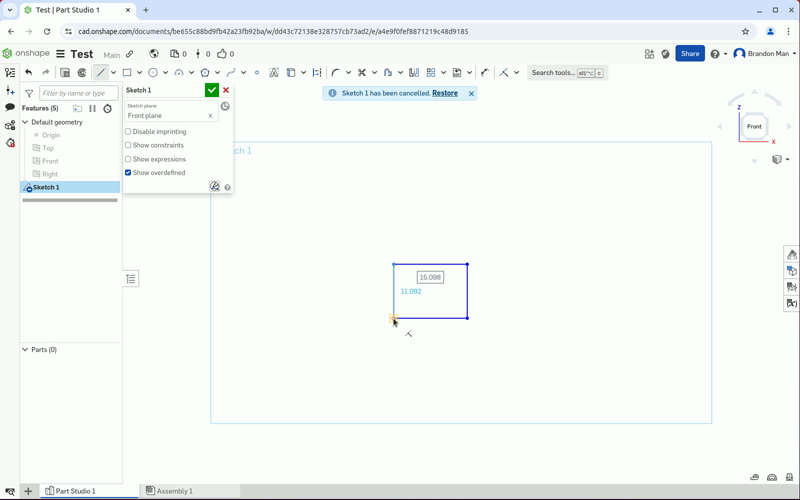
mouse_move(463, 293)
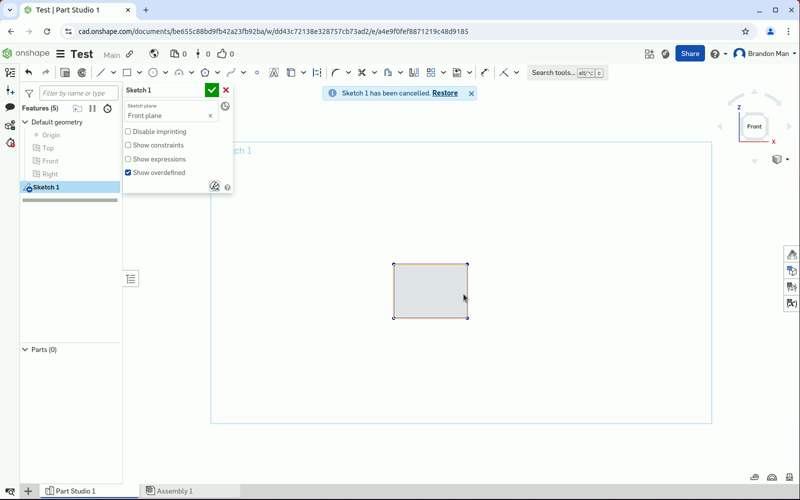
click(463, 293)
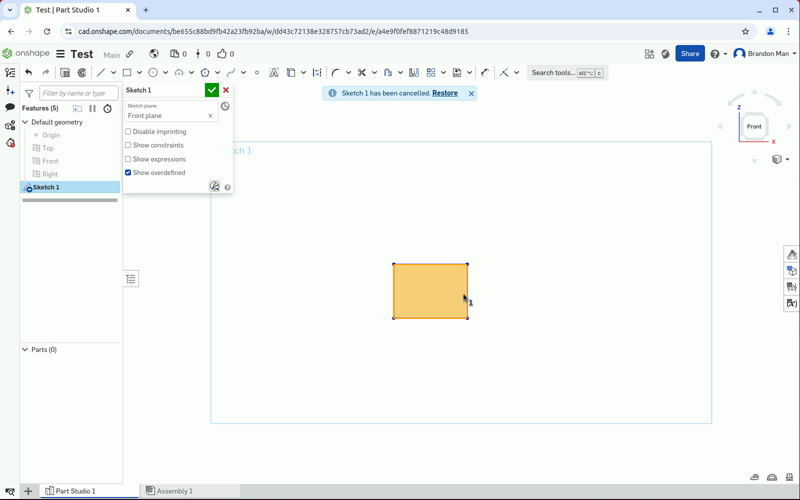
mouse_move(73, 352)
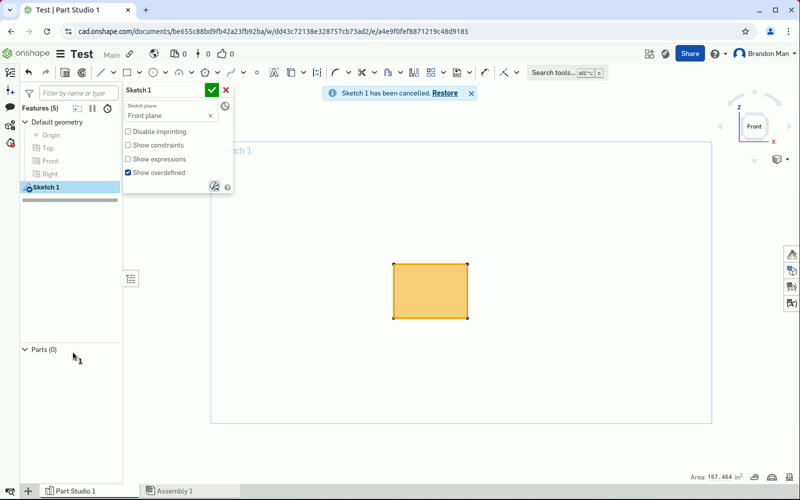
key(shift+y)
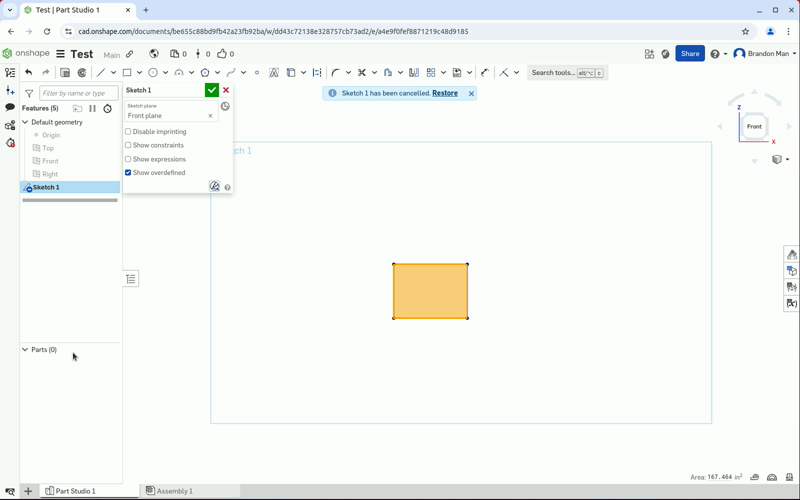
key(shift+e)
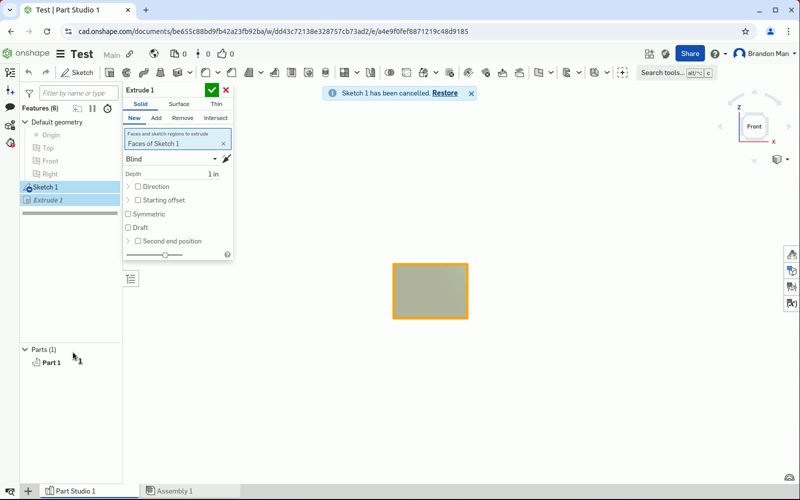
mouse_move(143, 106)
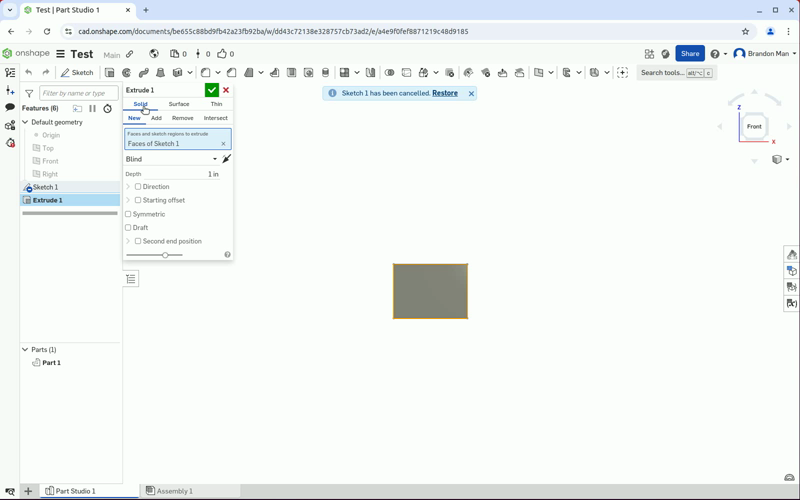
click(143, 106)
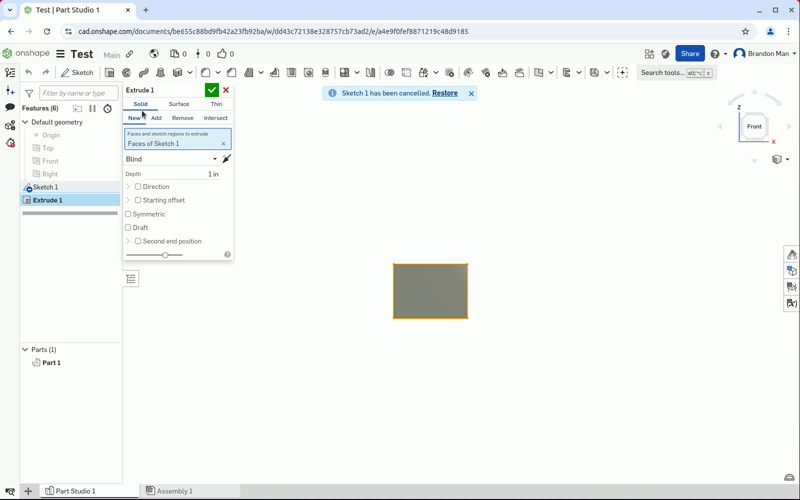
mouse_move(137, 120)
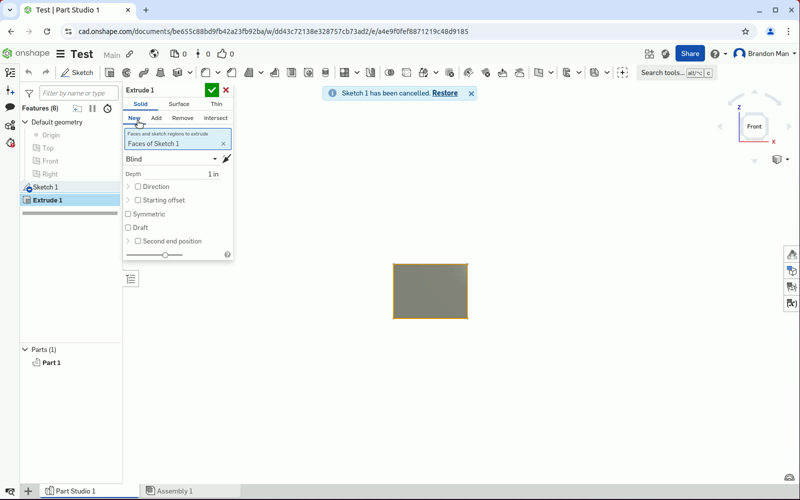
click(137, 120)
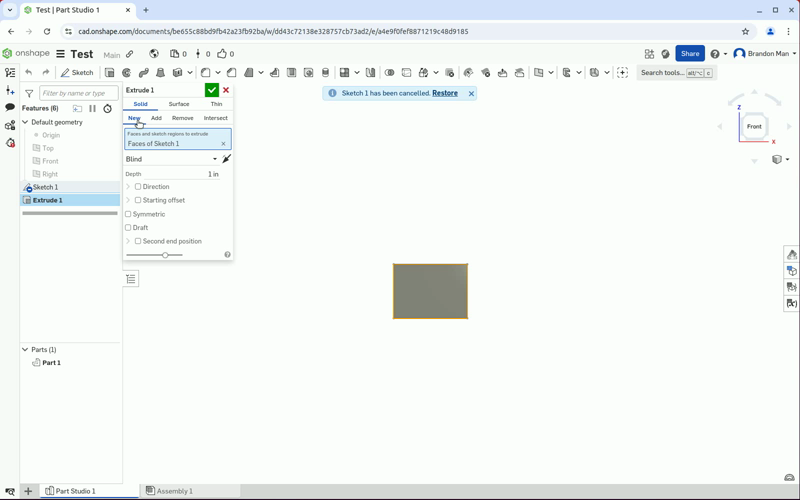
key(tab, 4)
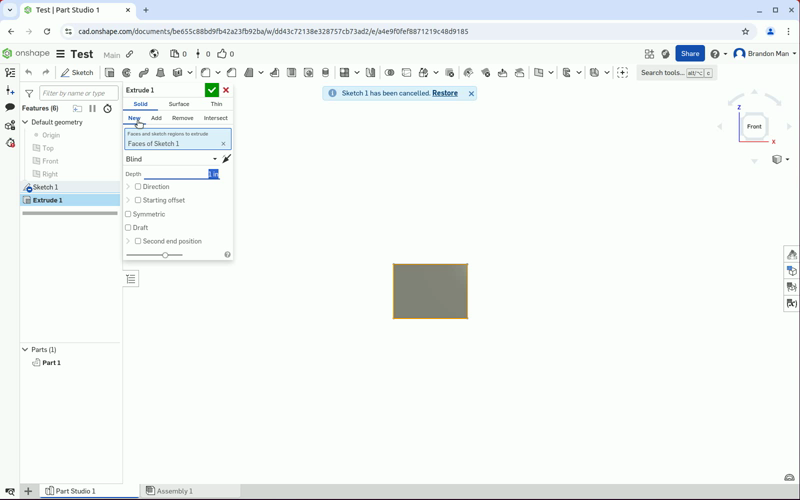
text(2.407)
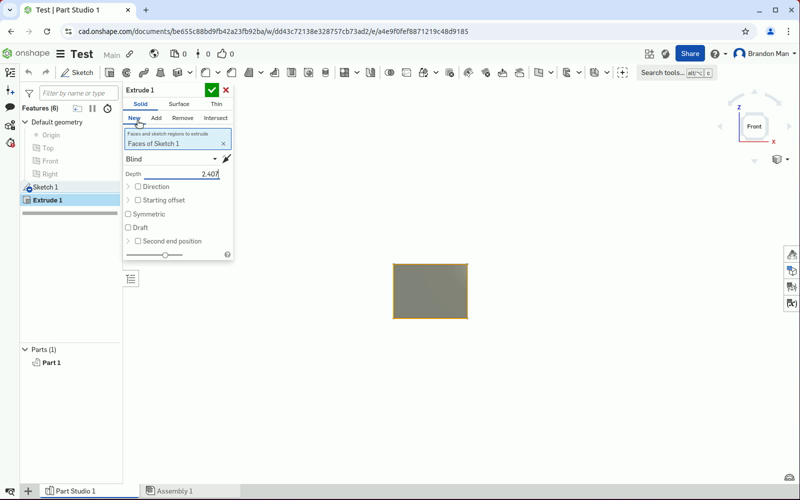
key(enter)
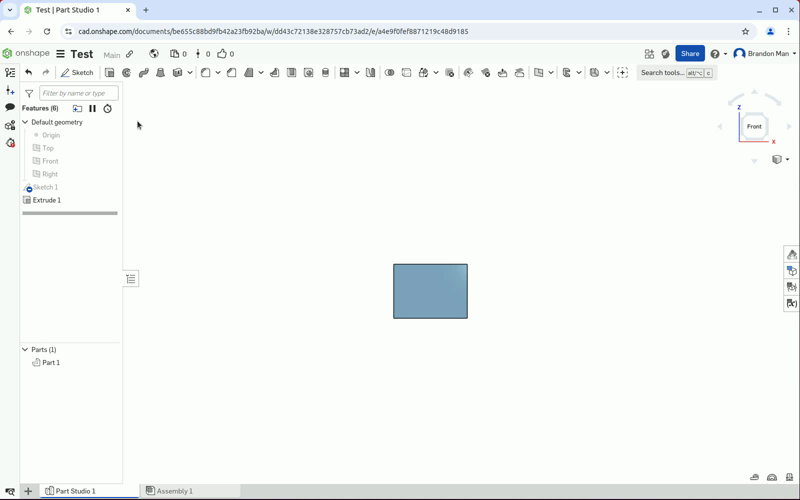
key(shift+h)
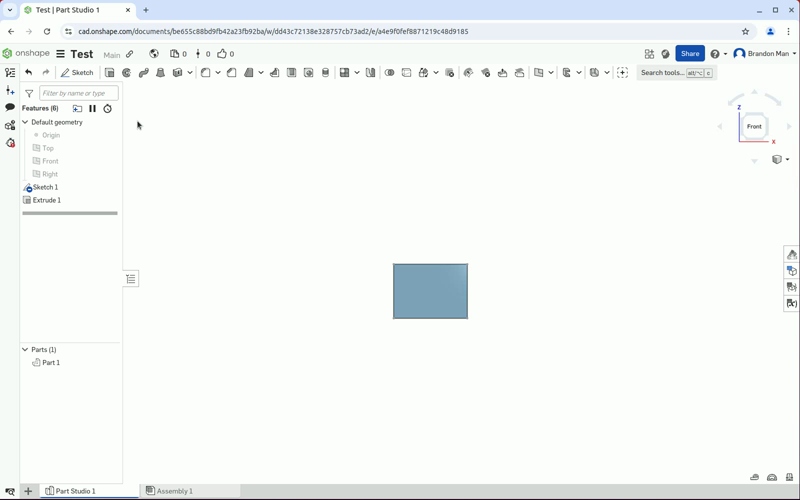
key(shift+h)
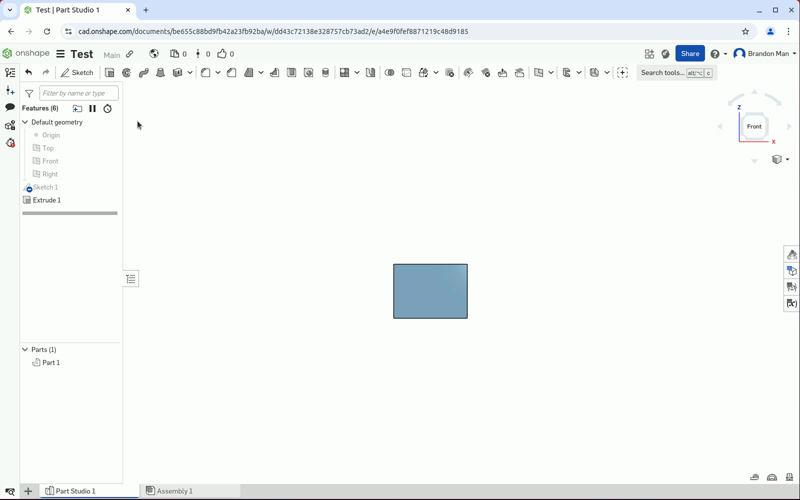
mouse_move(73, 189)
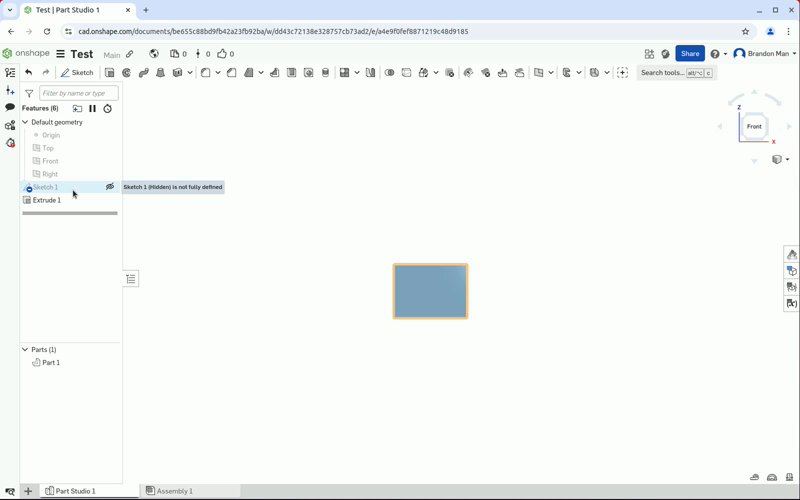
click(73, 189)
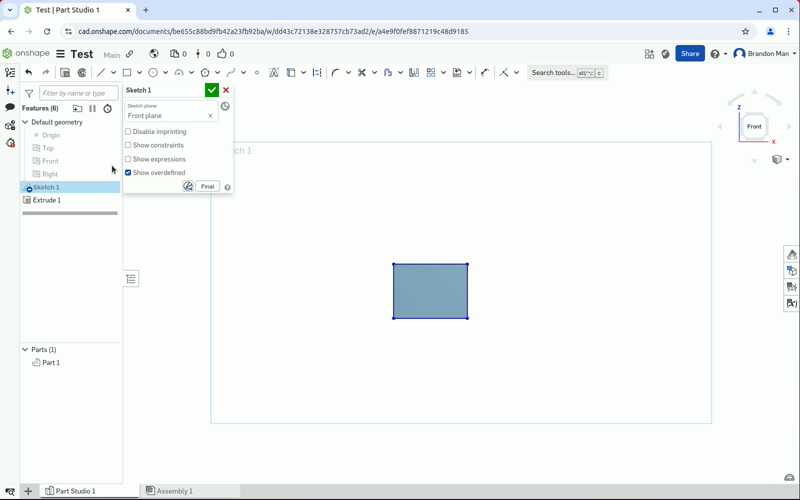
mouse_move(229, 92)
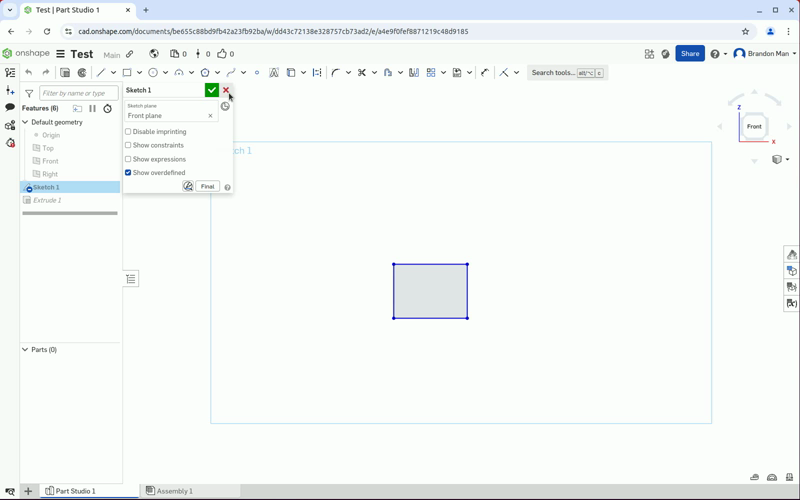
click(229, 92)
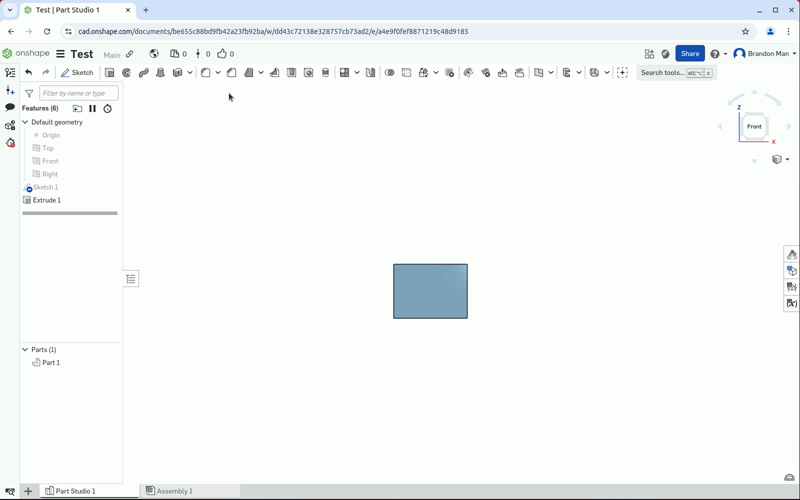
mouse_move(73, 352)
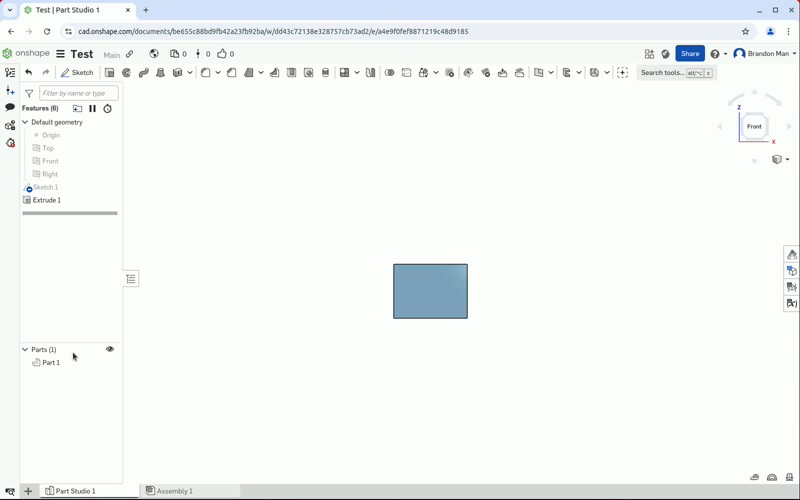
key(y)
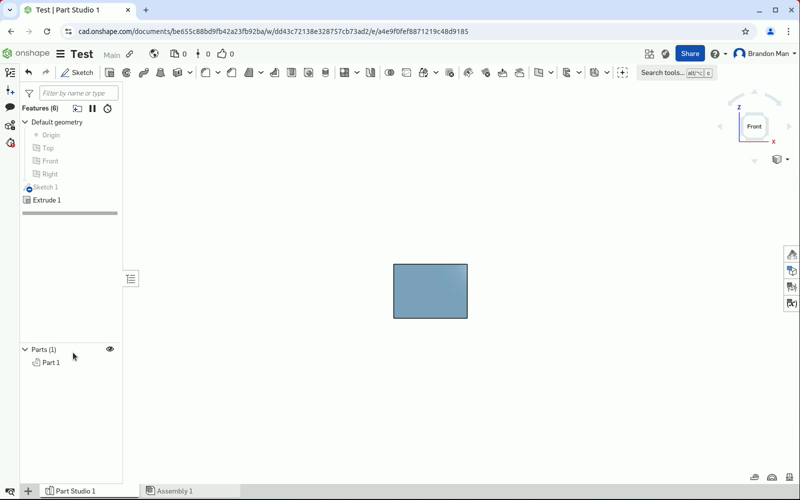
key(shift+p)
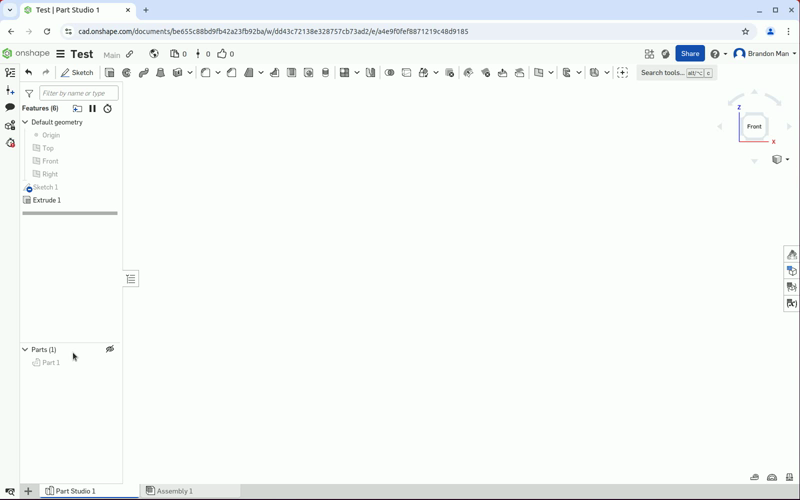
key(space)
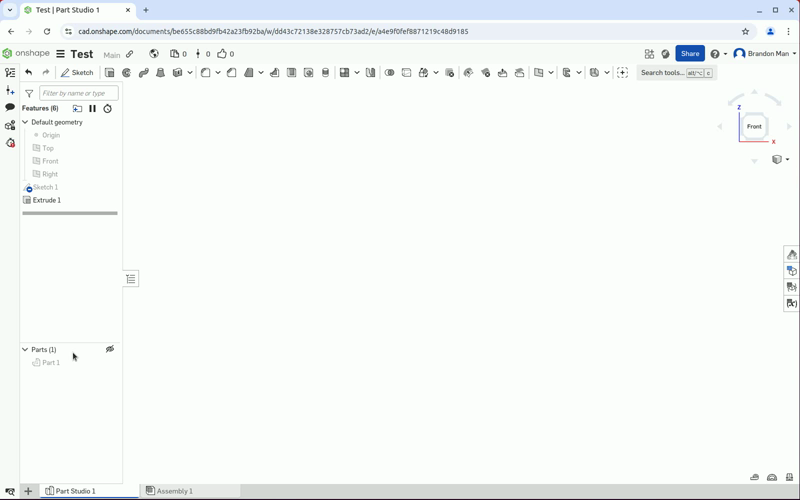
key_down(shift)
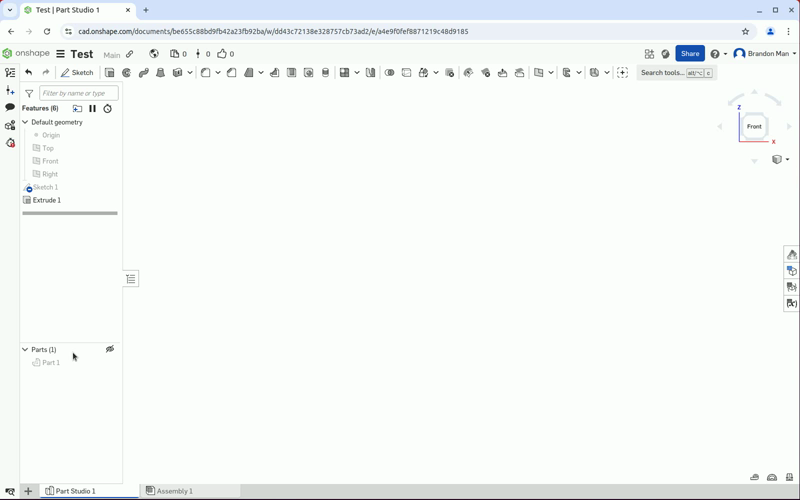
key(left)
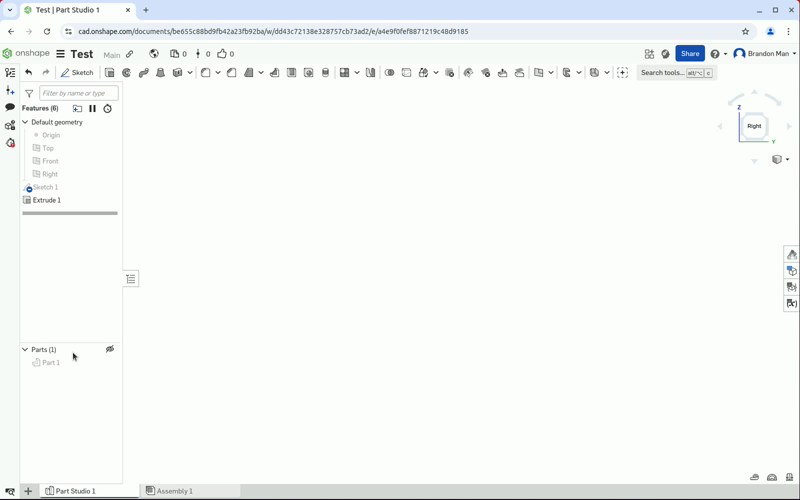
key_up(shift)
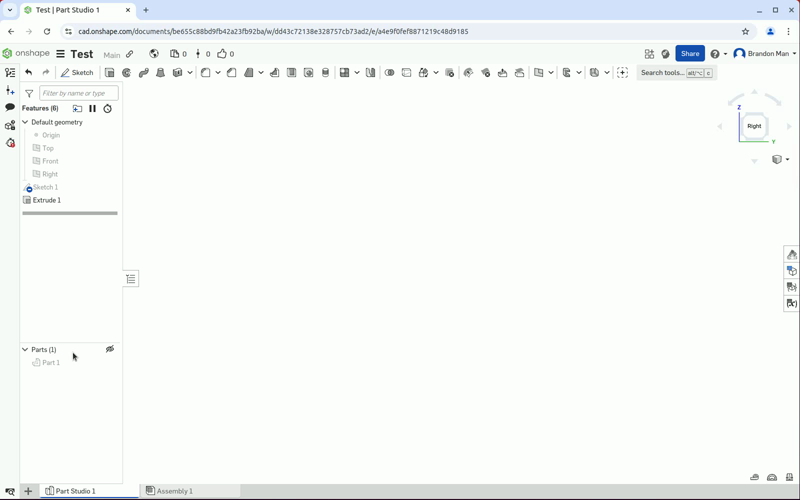
mouse_move(73, 352)
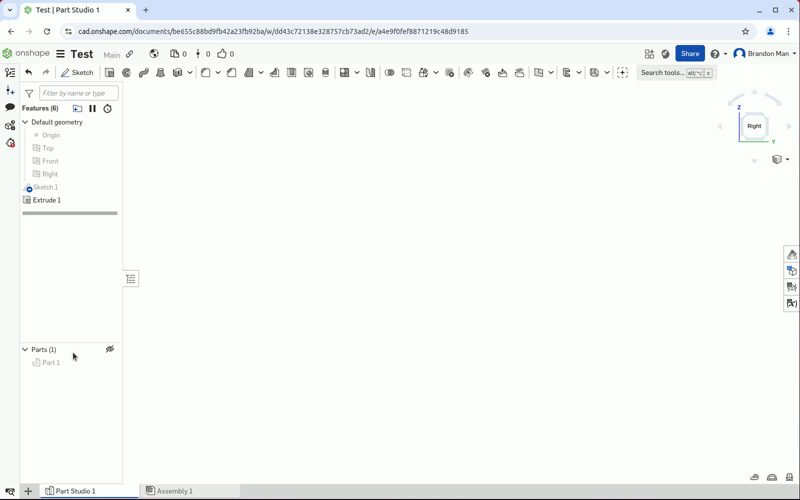
key(shift+y)
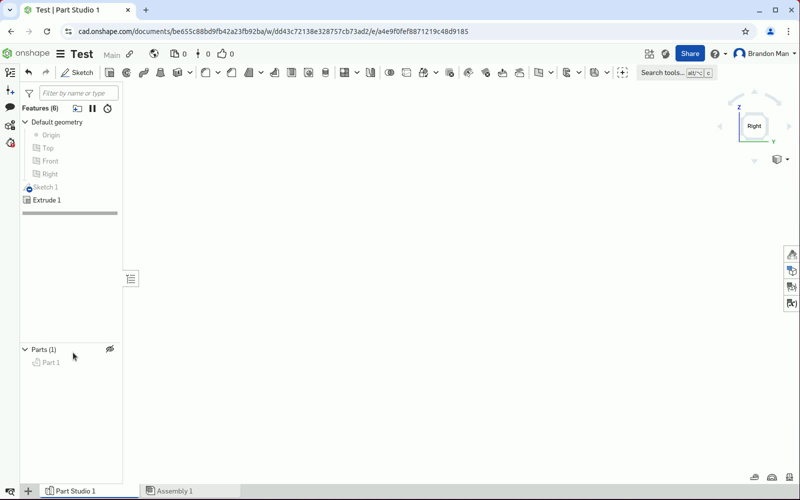
key(shift+s)
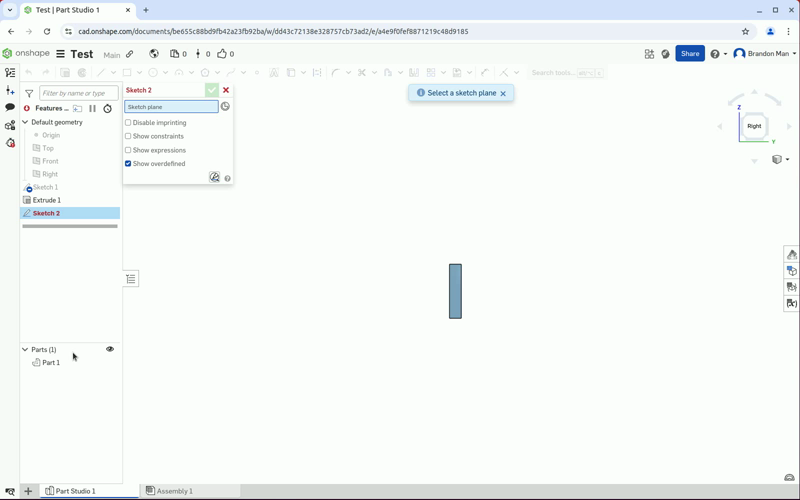
mouse_move(73, 176)
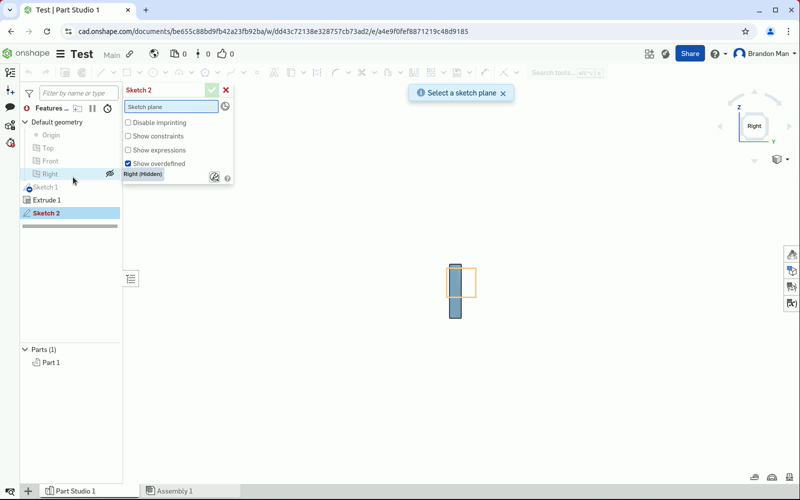
click(73, 176)
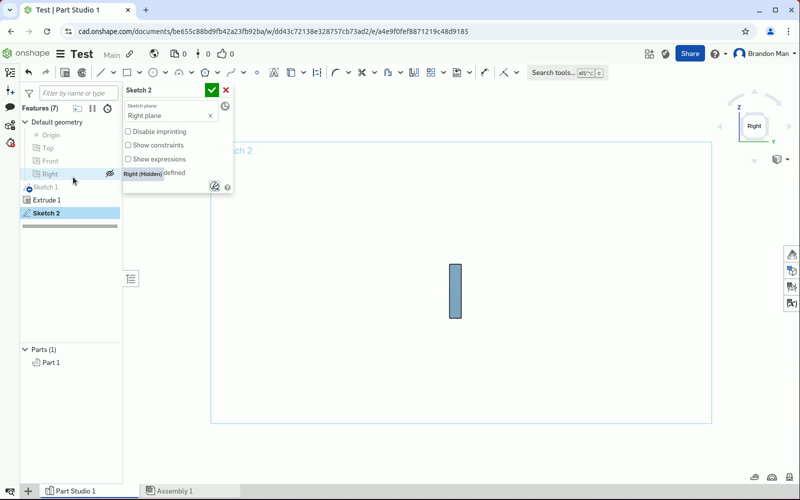
mouse_move(73, 352)
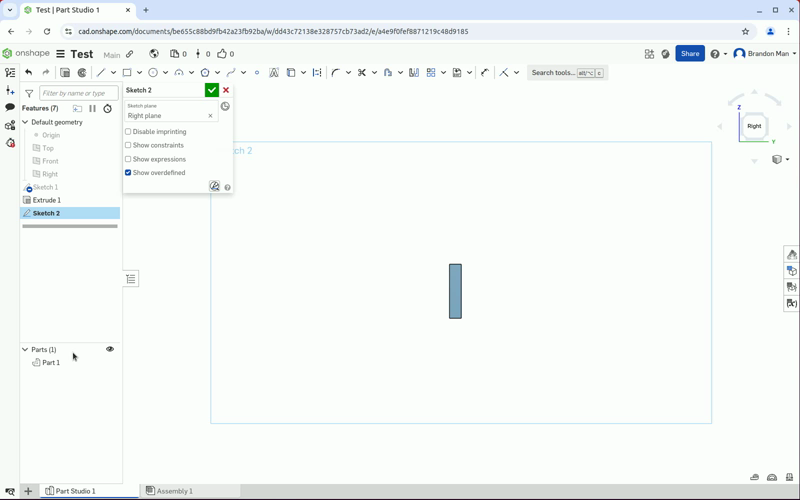
key(y)
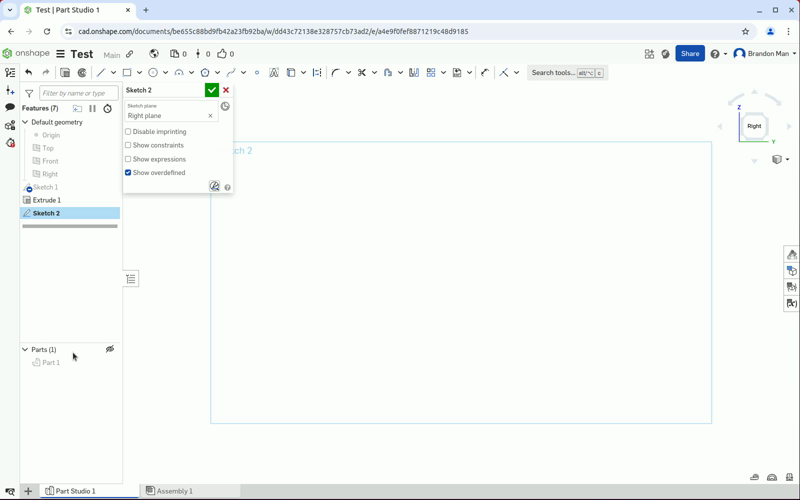
key(c)
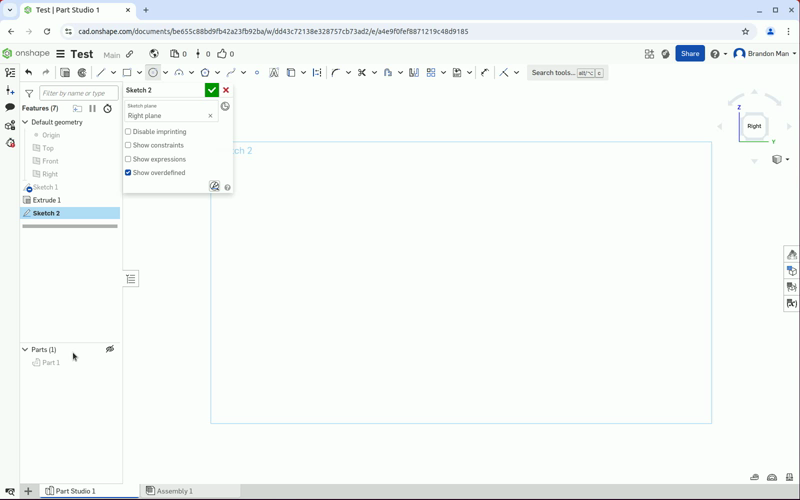
key_down(shift)
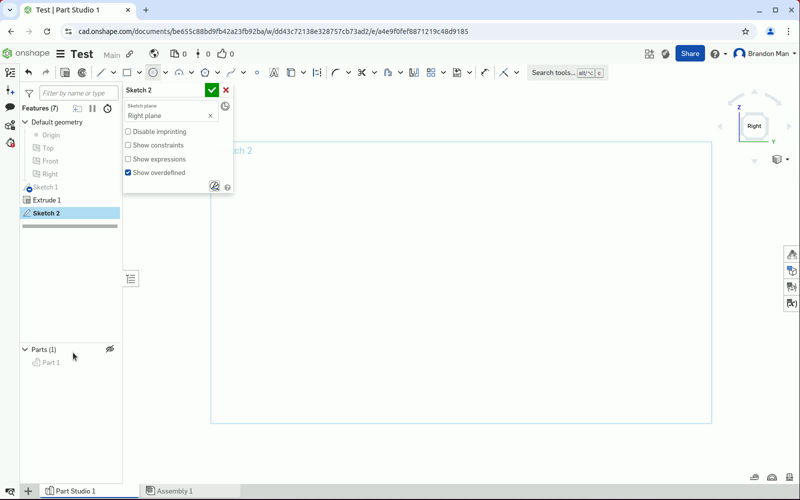
mouse_move(547, 267)
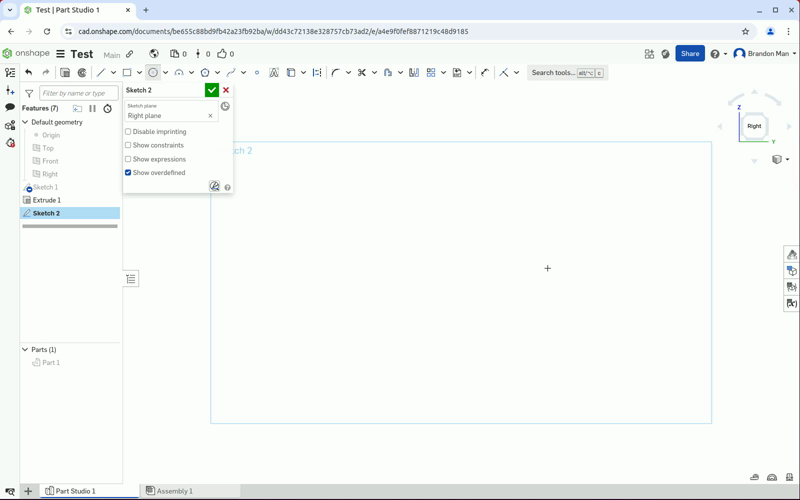
click(547, 267)
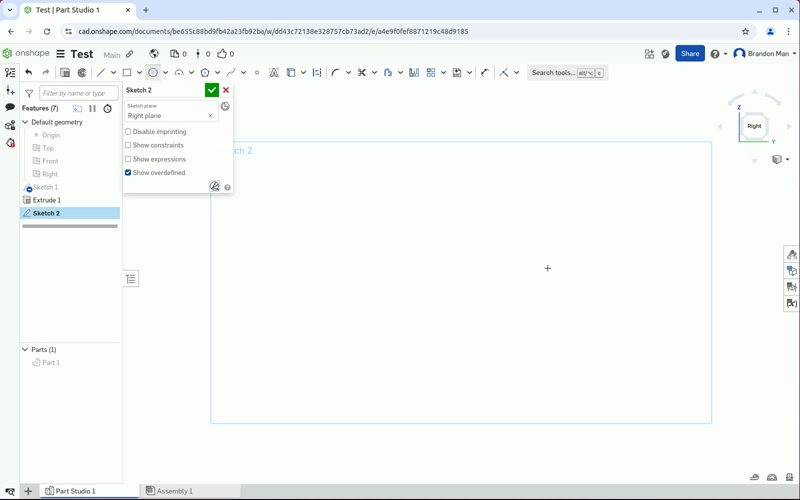
key_up(shift)
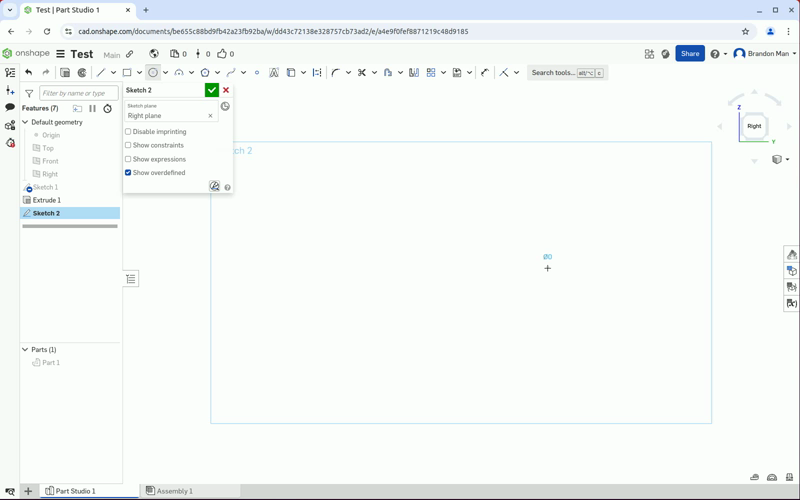
mouse_move(573, 267)
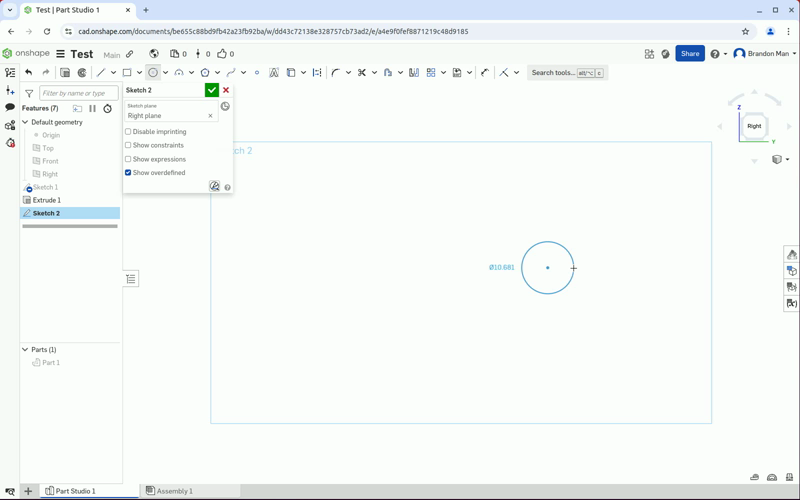
click(573, 267)
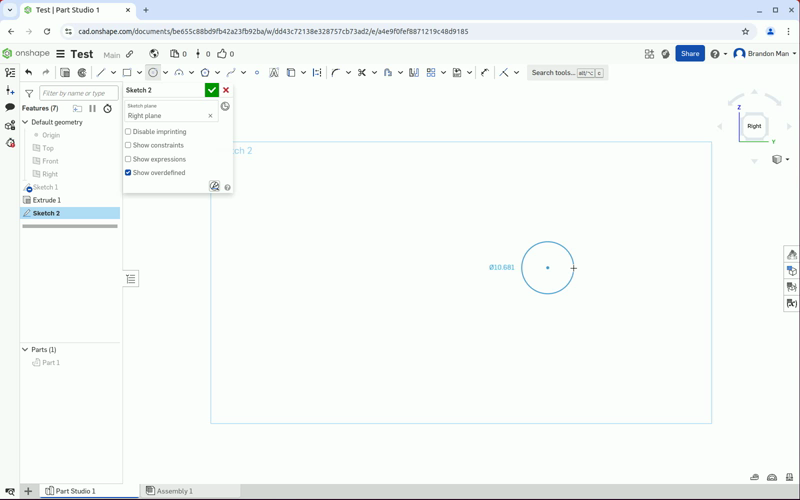
key(esc)
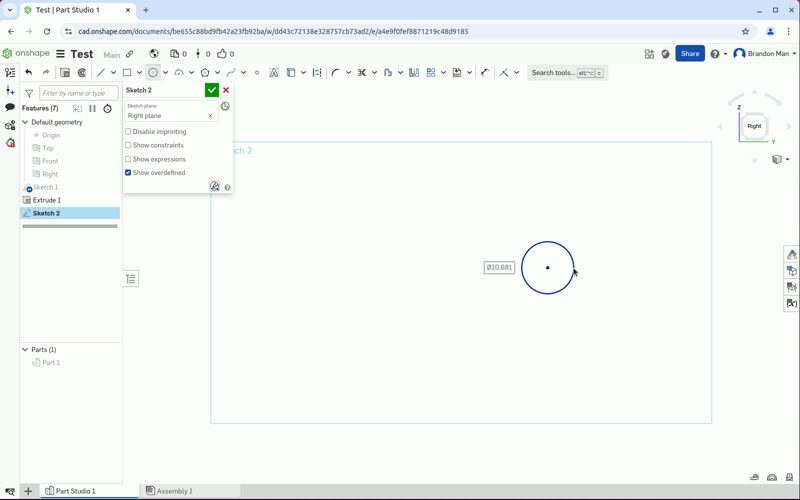
mouse_move(549, 258)
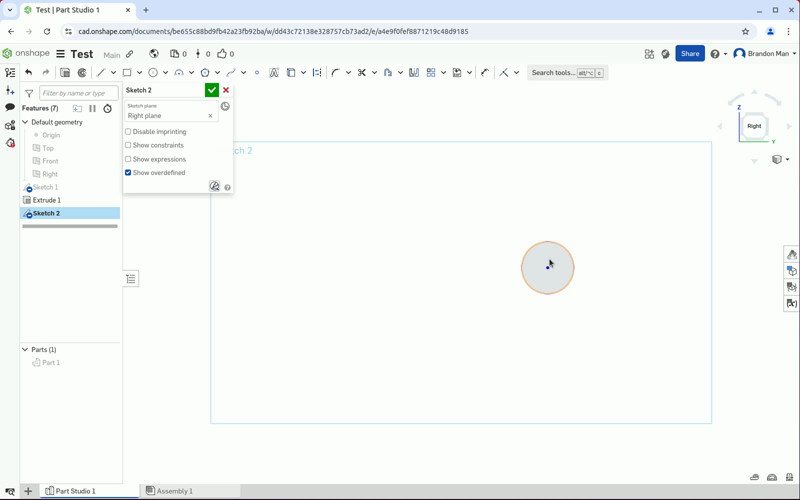
click(549, 258)
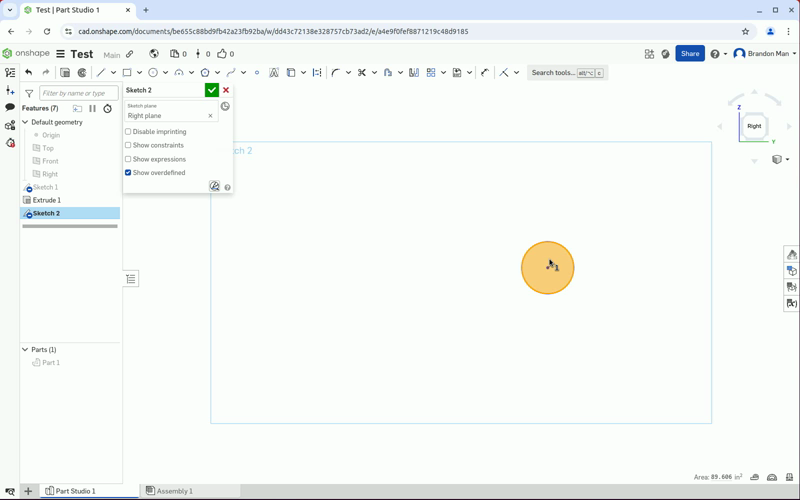
mouse_move(73, 352)
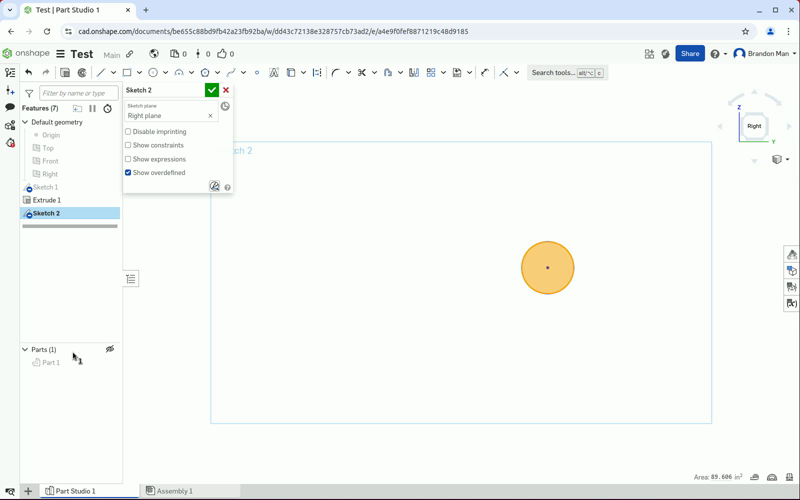
key(shift+y)
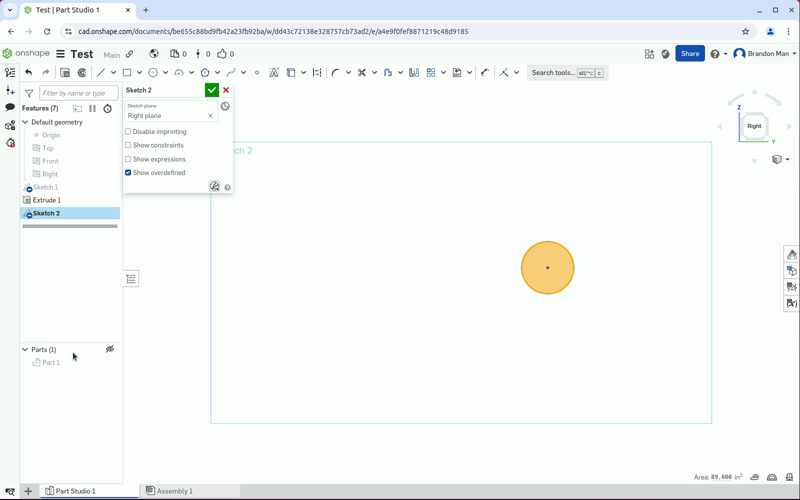
key(shift+e)
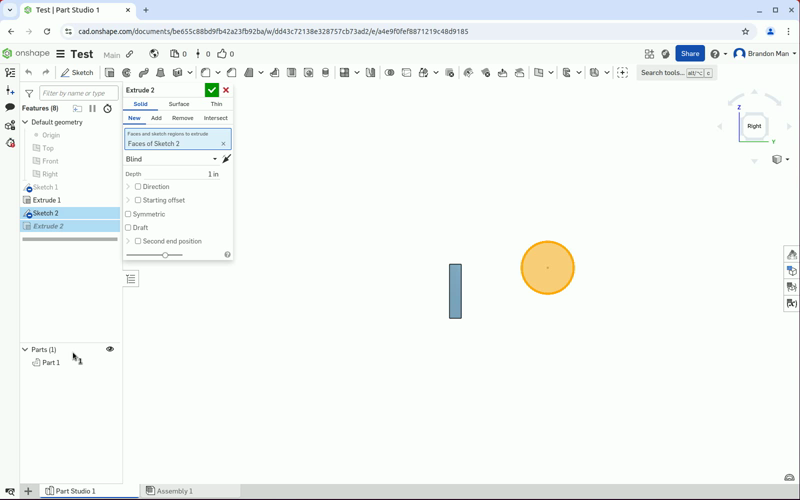
mouse_move(143, 106)
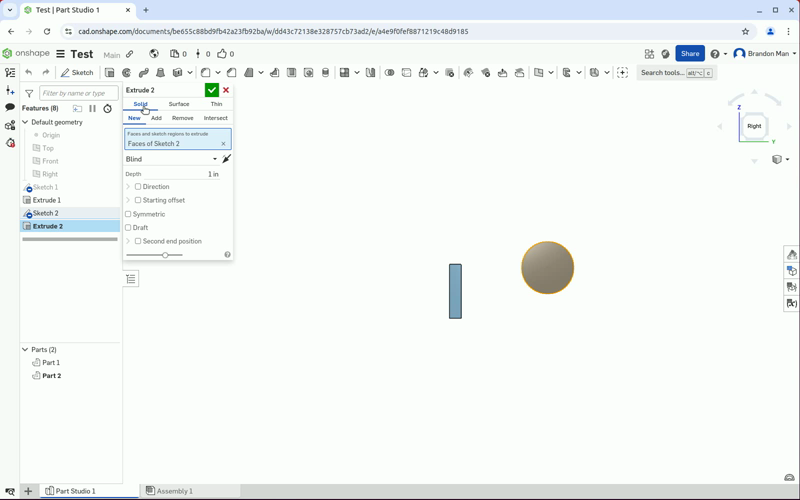
click(143, 106)
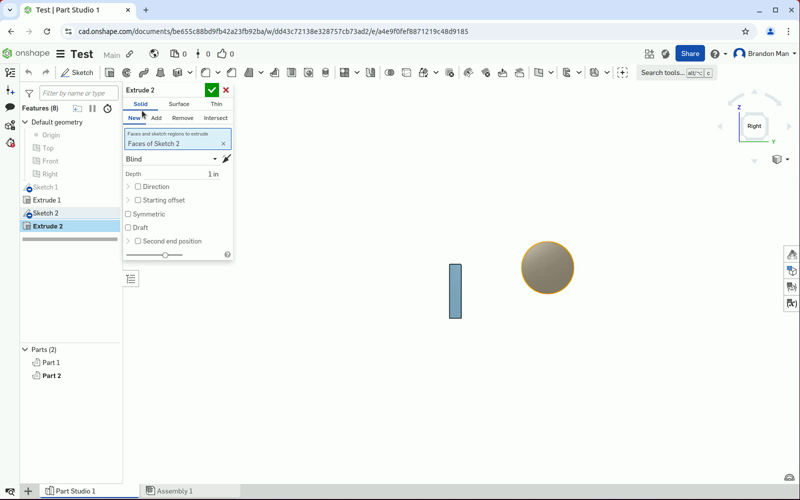
mouse_move(137, 120)
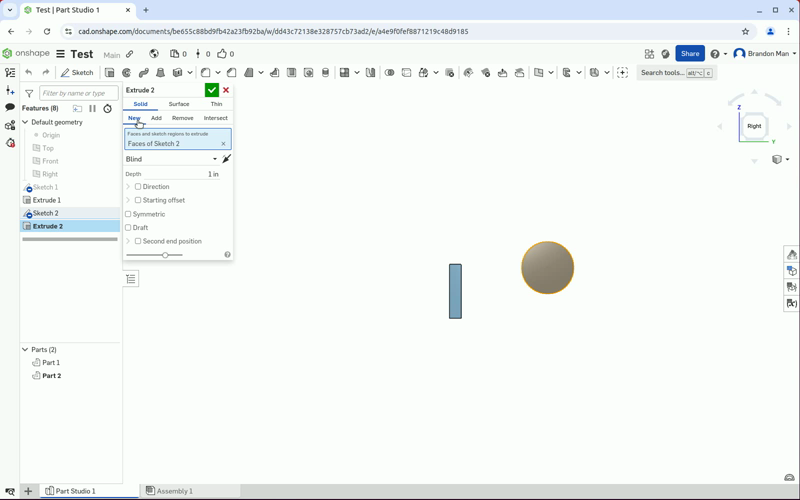
click(137, 120)
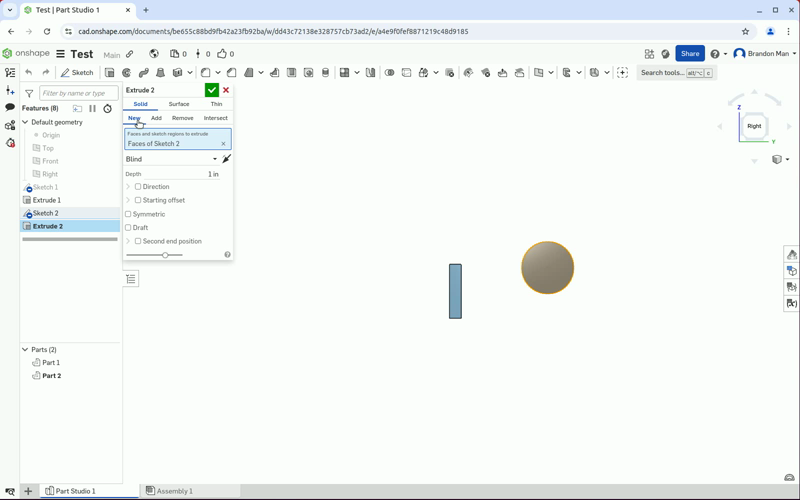
key(tab, 4)
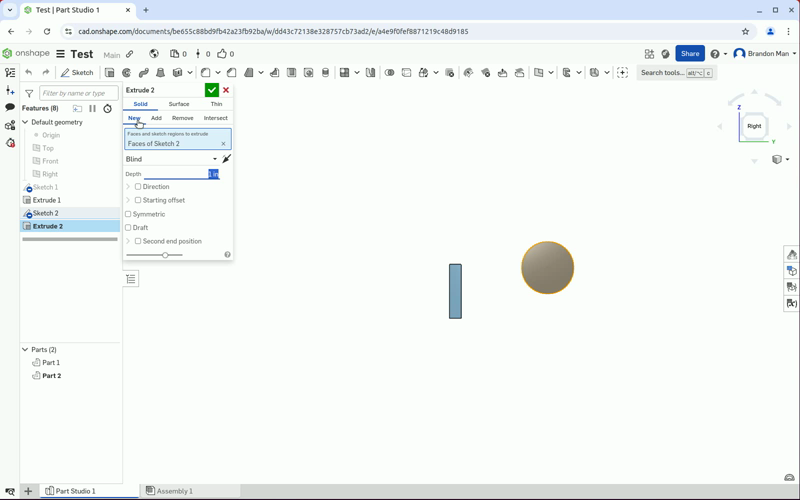
text(2.407)
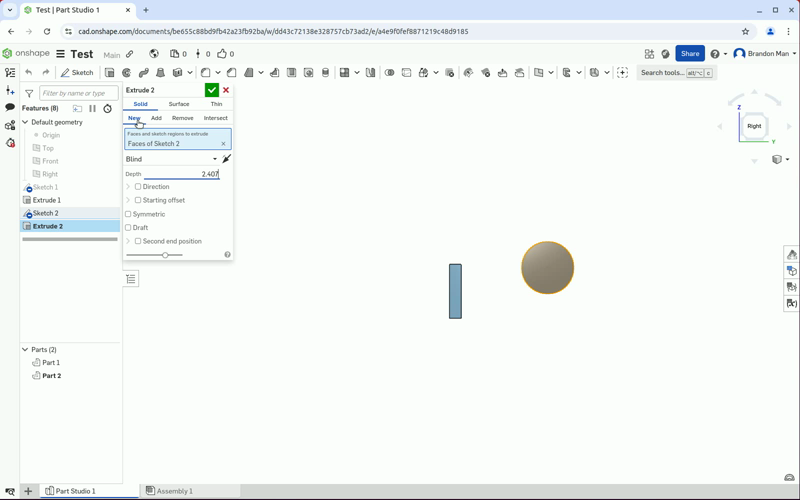
key(enter)
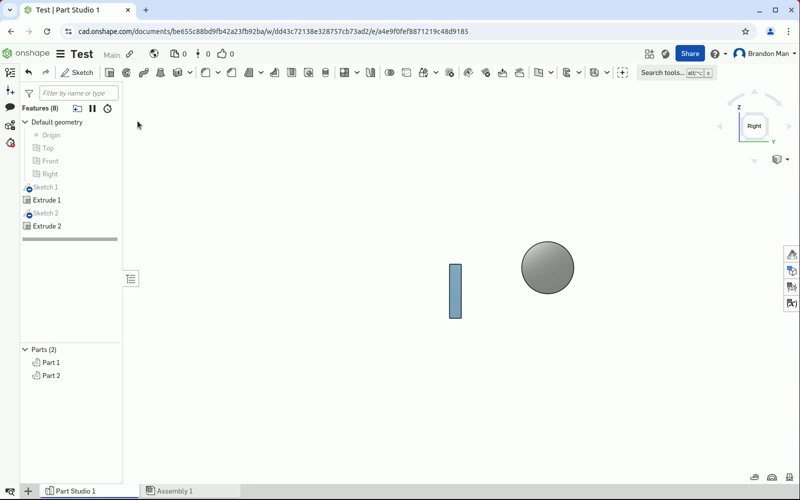
key(shift+h)
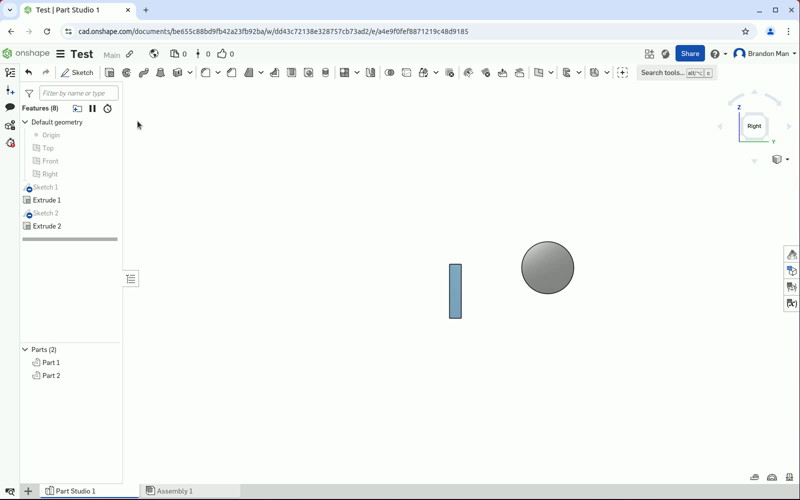
key(shift+h)
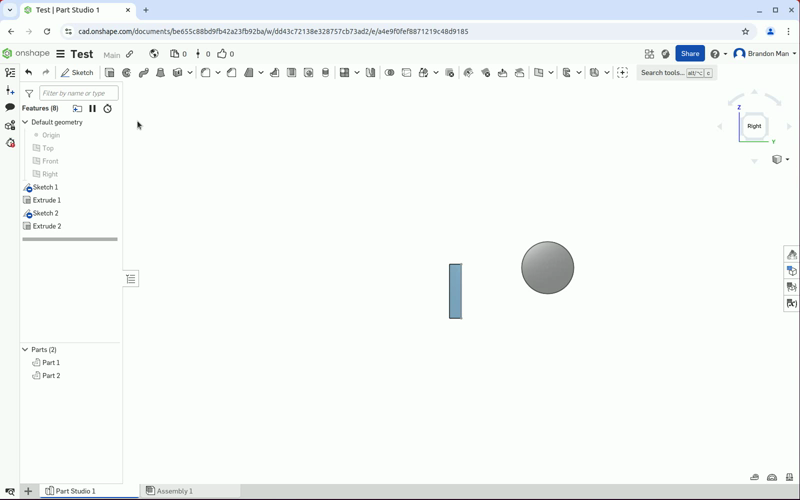
key(shift+7)
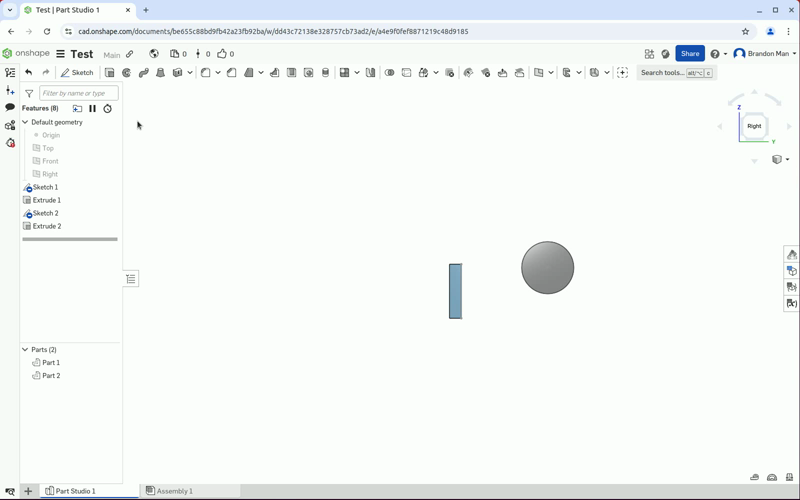
key(right, 2)
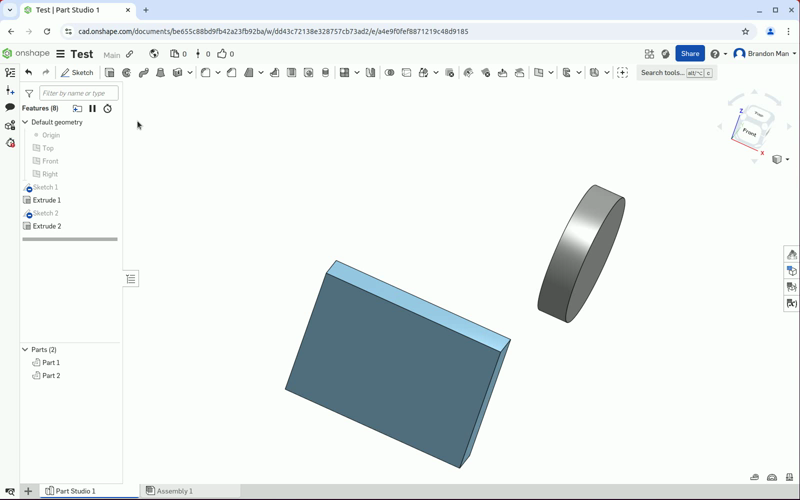
key(down, 2)
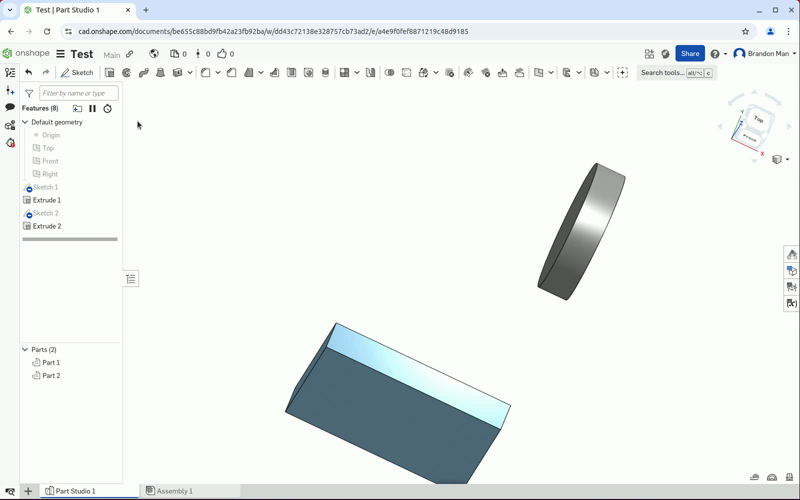
key(up, 2)
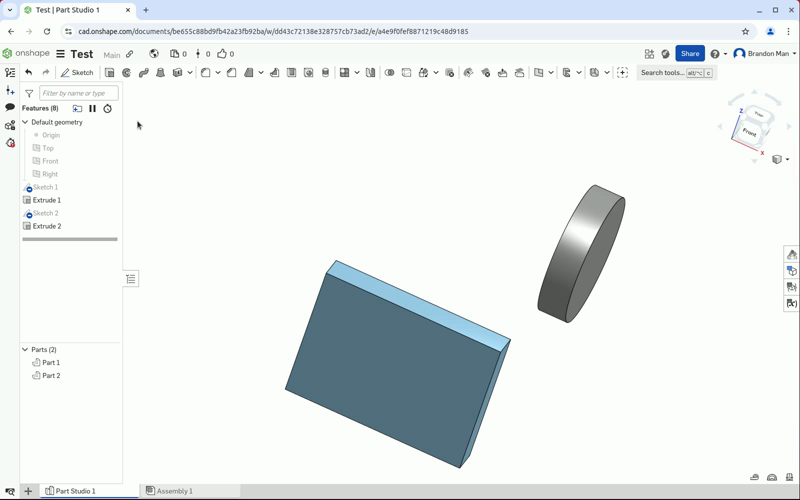
key(left, 2)
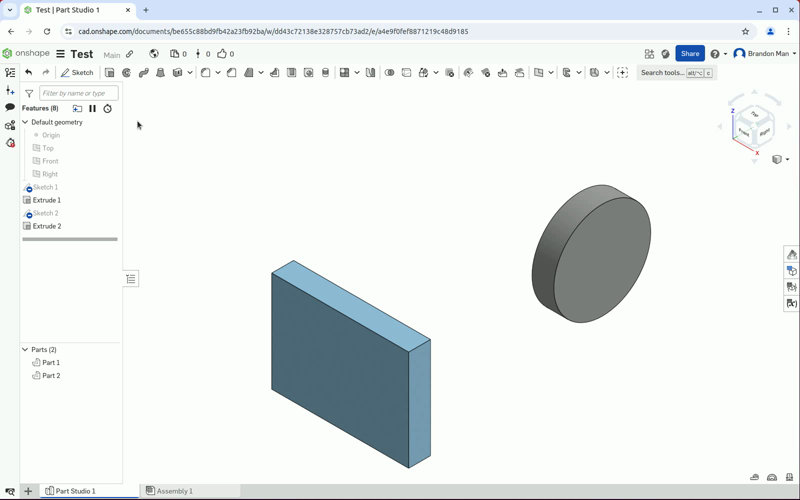
mouse_move(73, 189)
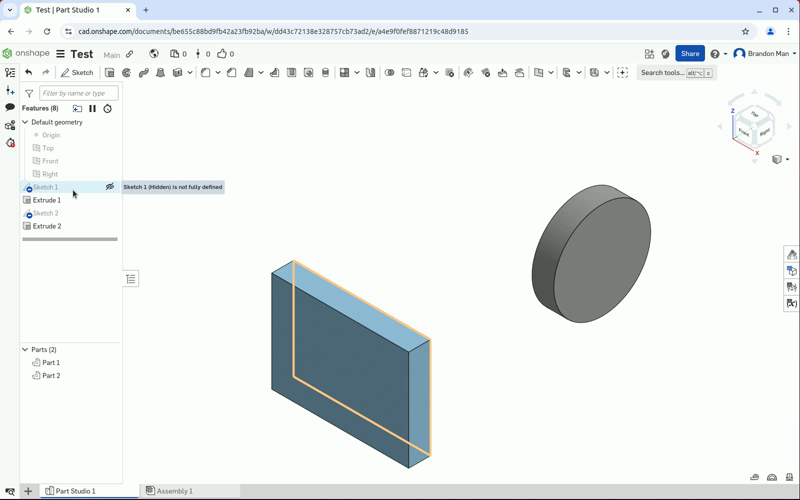
click(73, 189)